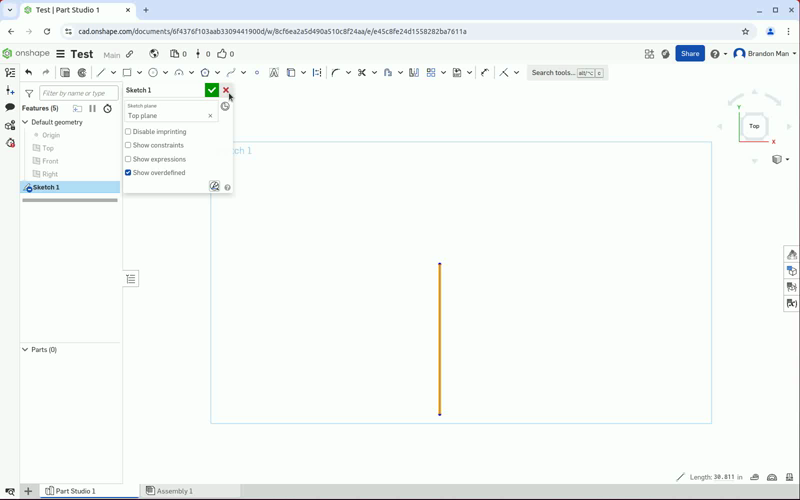
key(shift+h)
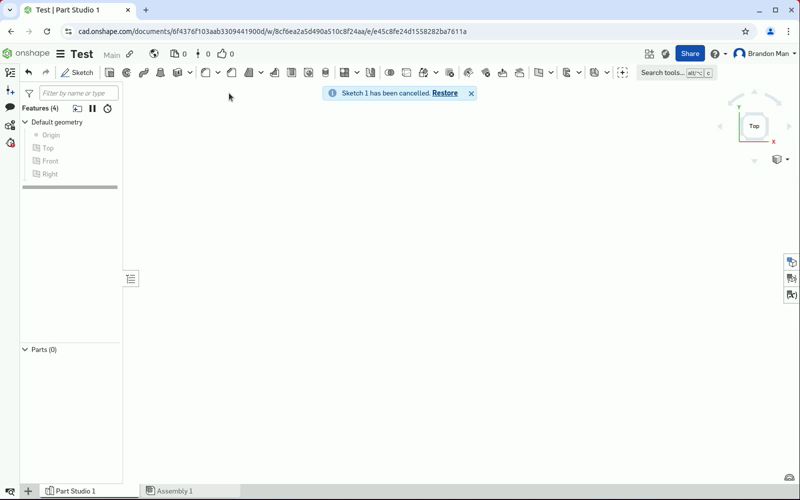
mouse_move(73, 352)
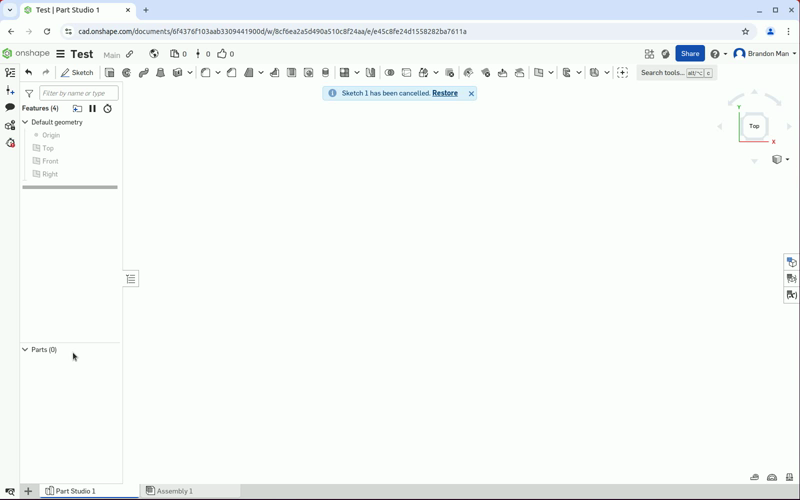
key(y)
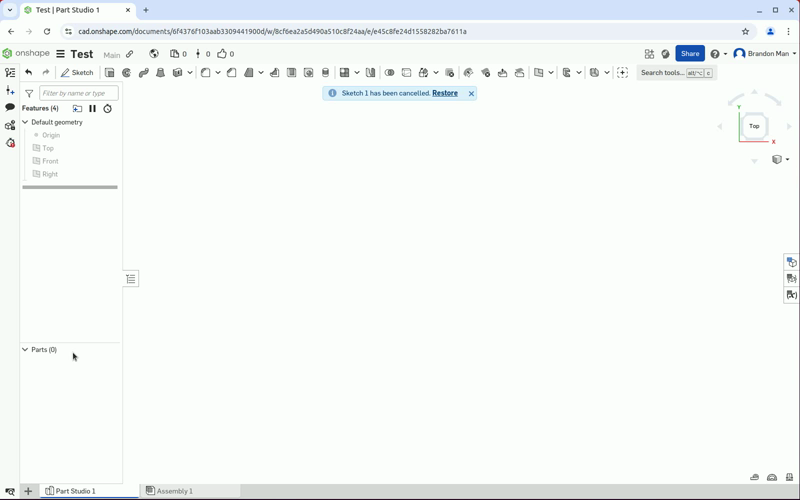
key(shift+p)
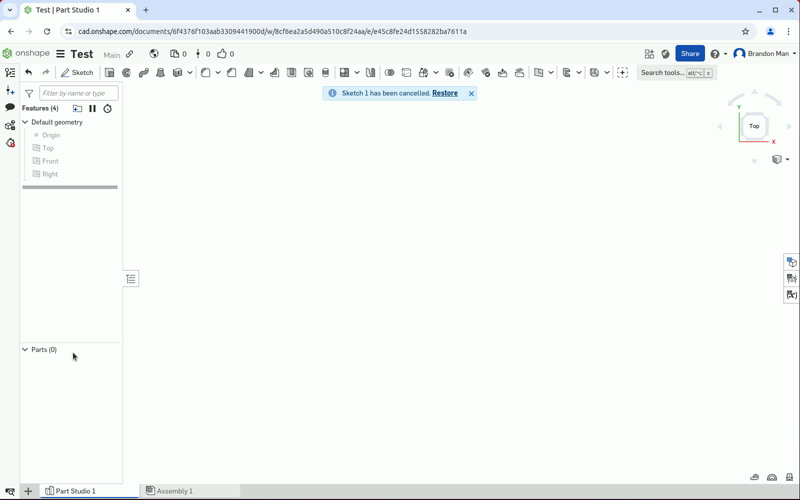
key(space)
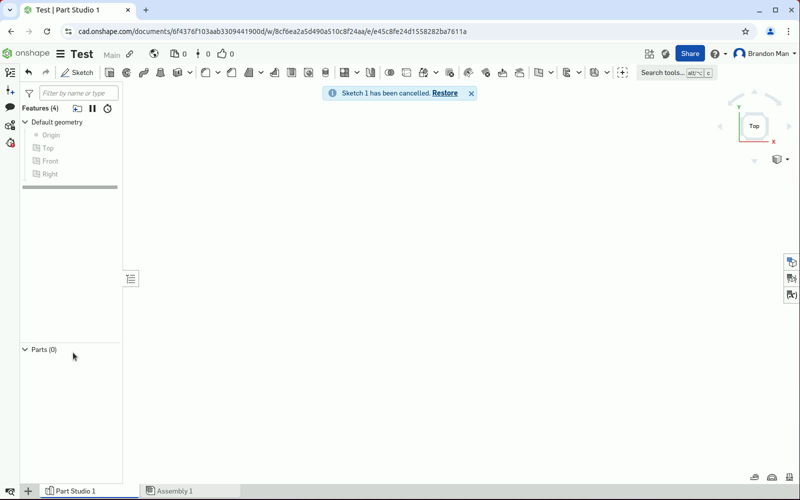
key_down(shift)
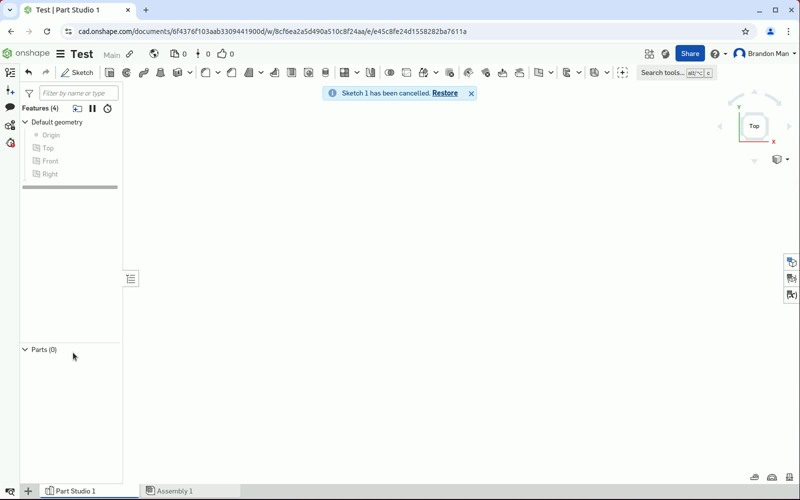
key(up)
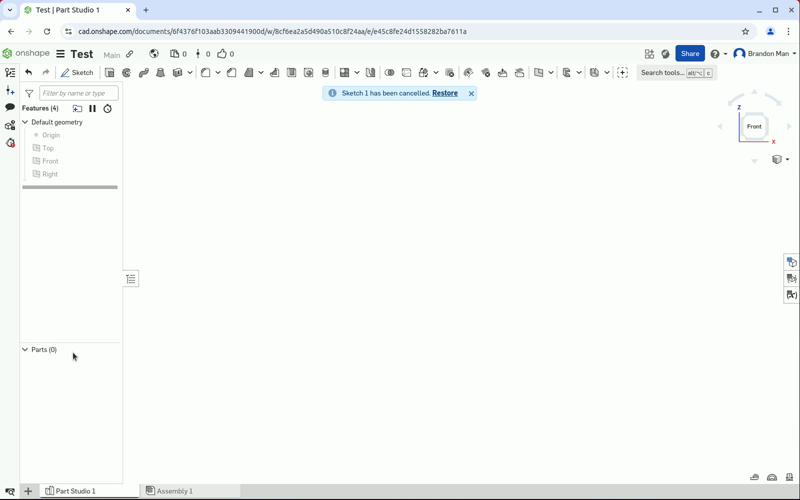
key_up(shift)
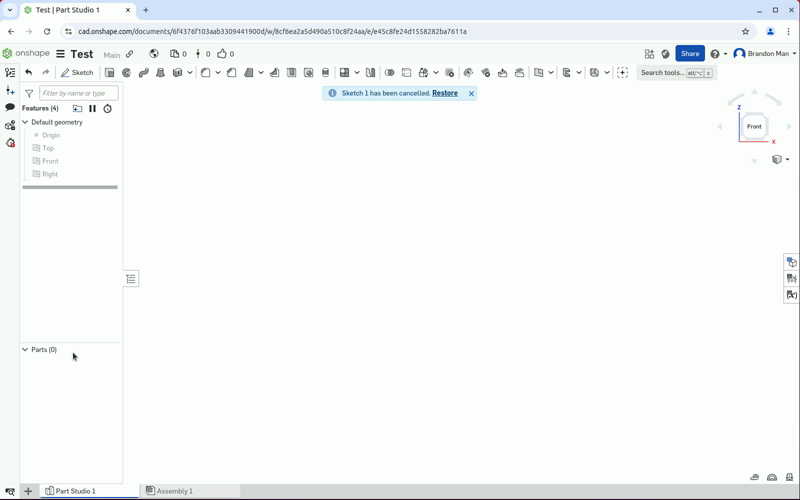
key(space)
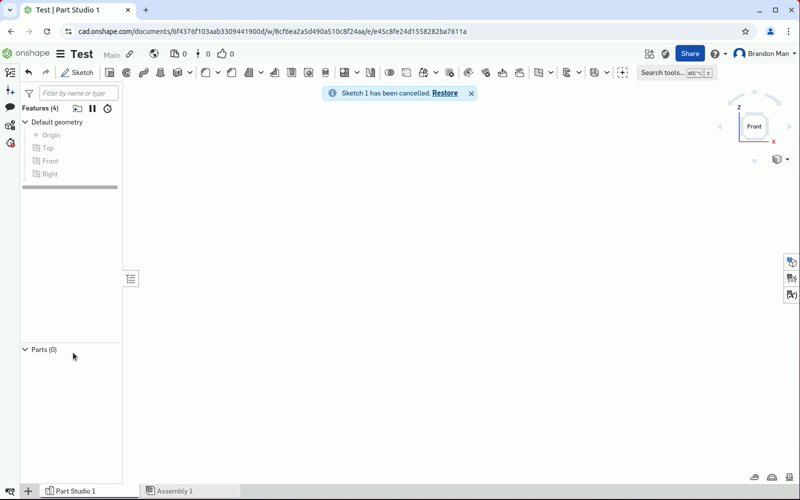
key_down(shift)
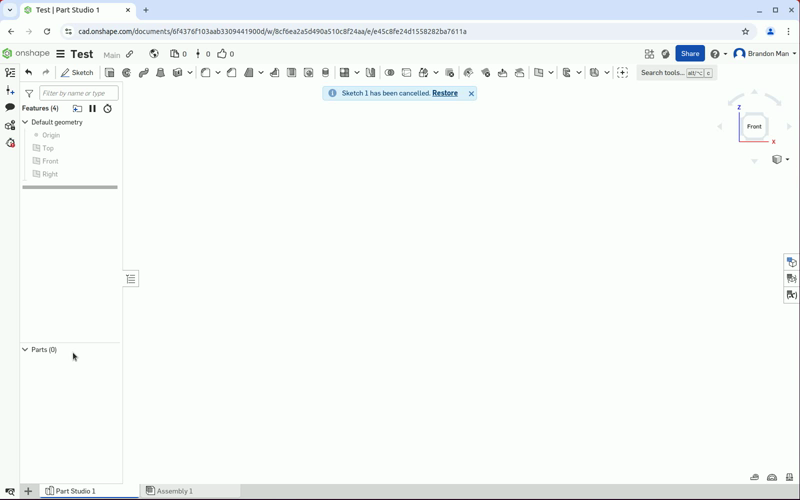
key(left)
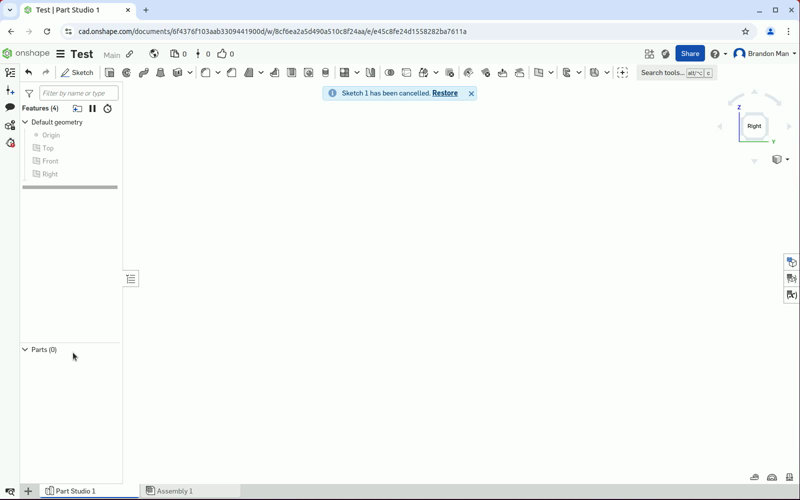
key_up(shift)
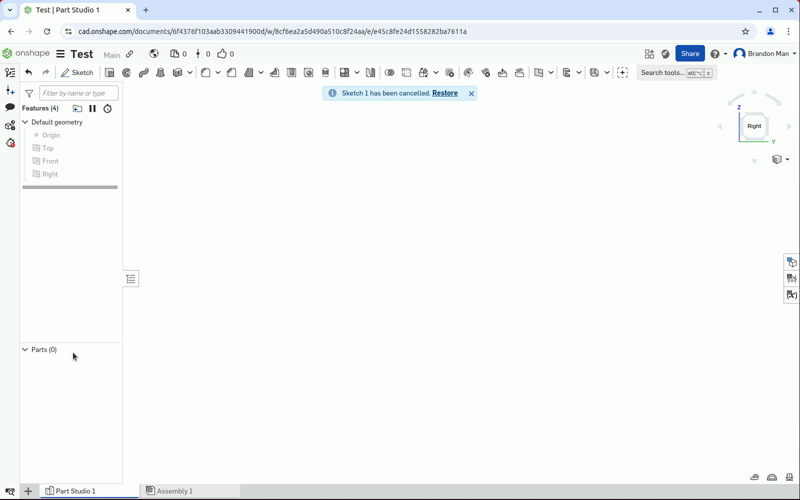
mouse_move(73, 352)
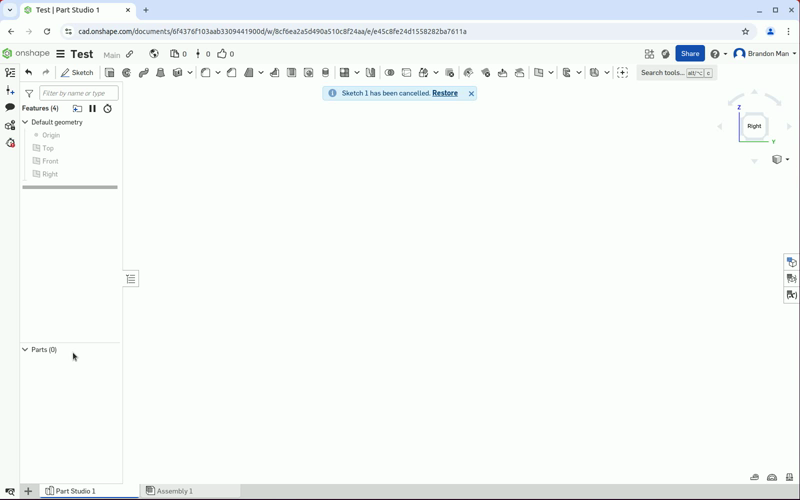
key(shift+y)
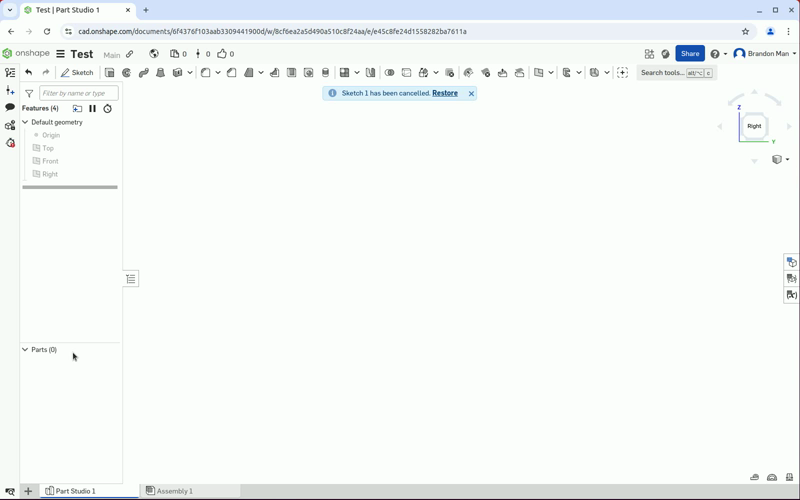
key(shift+s)
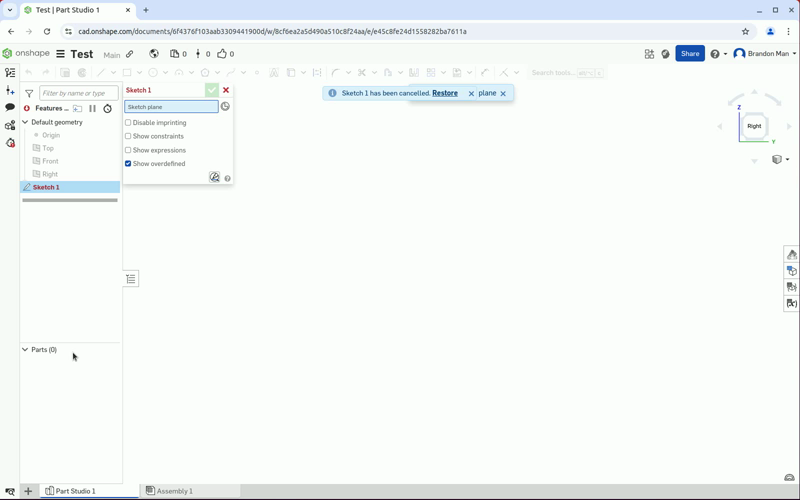
mouse_move(73, 176)
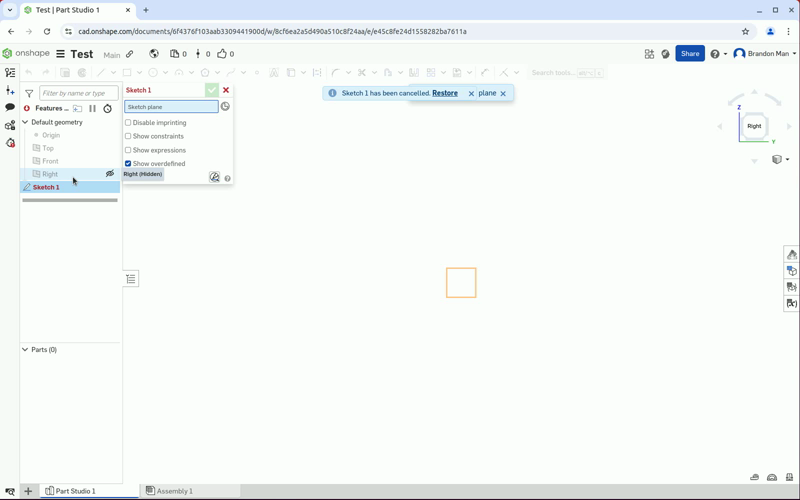
click(73, 176)
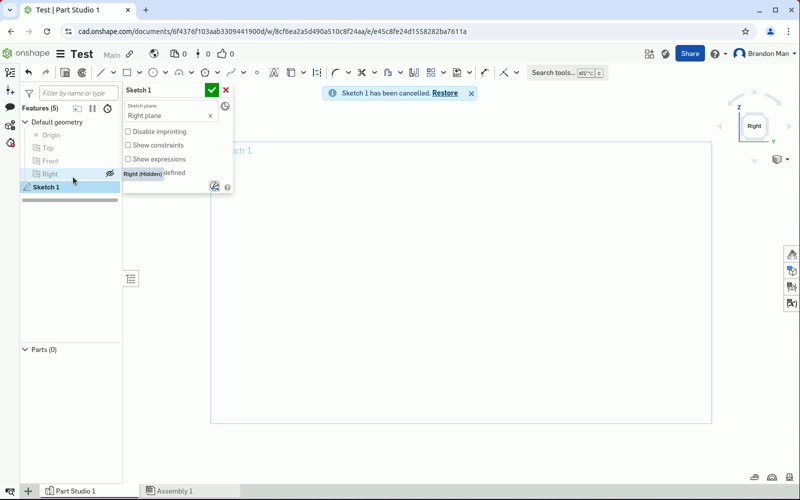
mouse_move(73, 352)
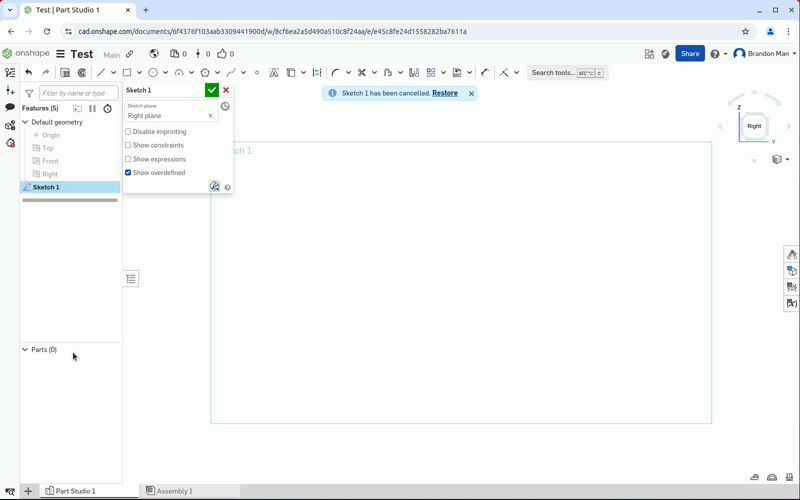
key(y)
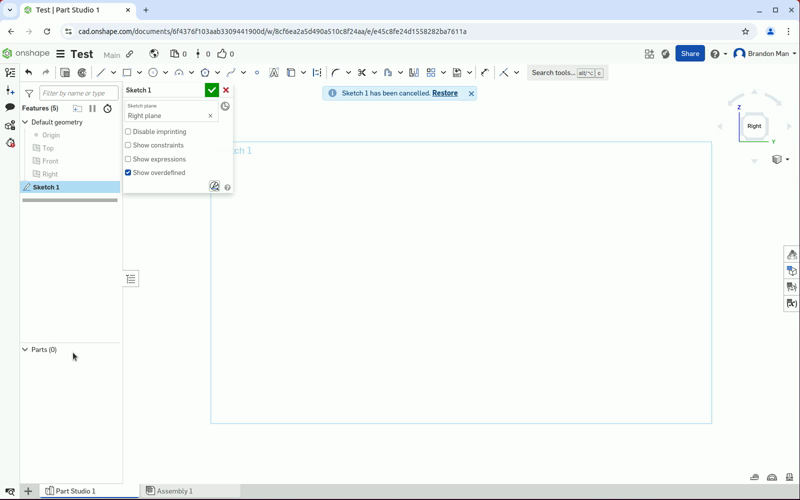
key(l)
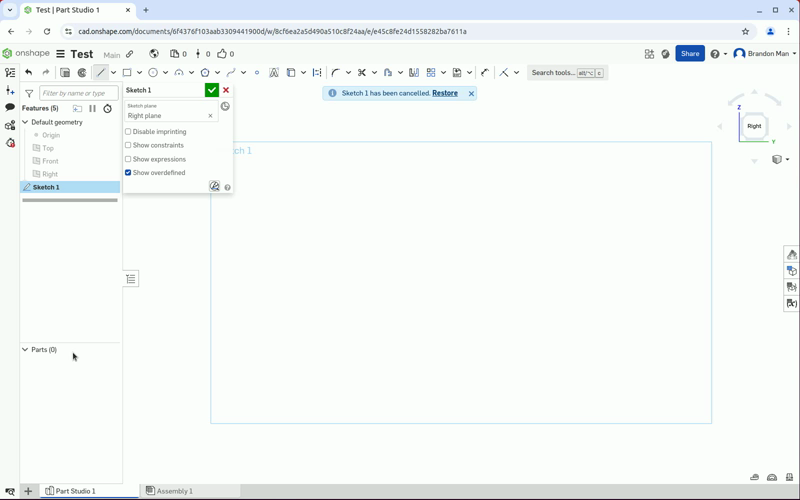
key_down(shift)
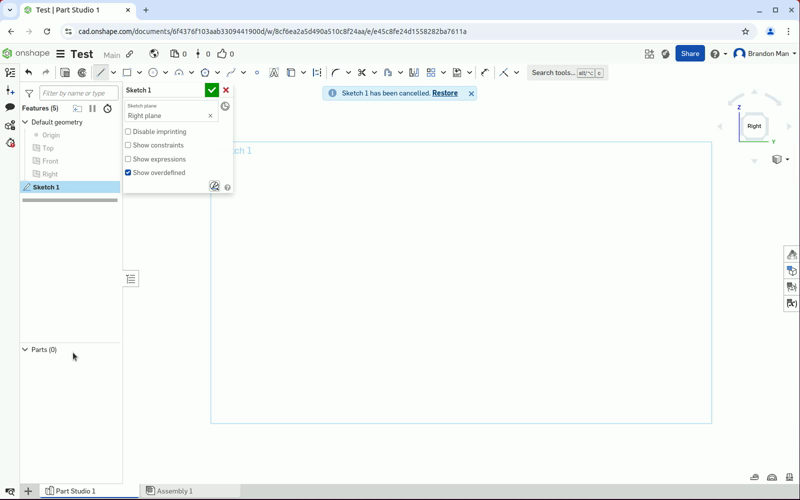
mouse_move(460, 282)
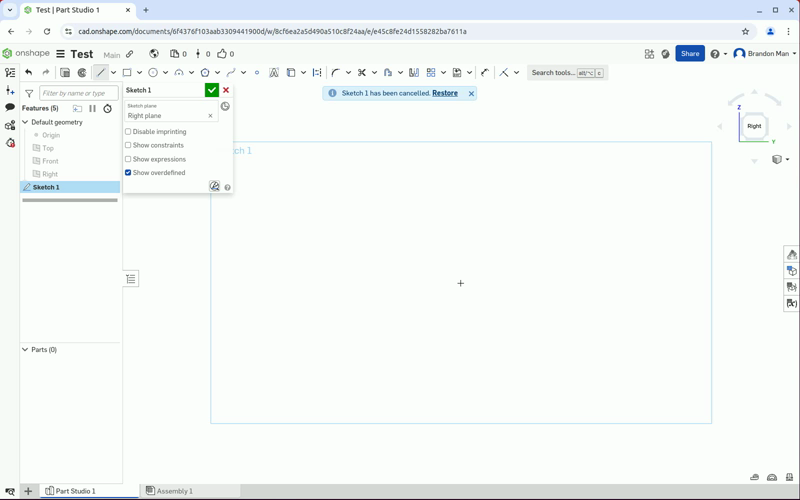
click(460, 282)
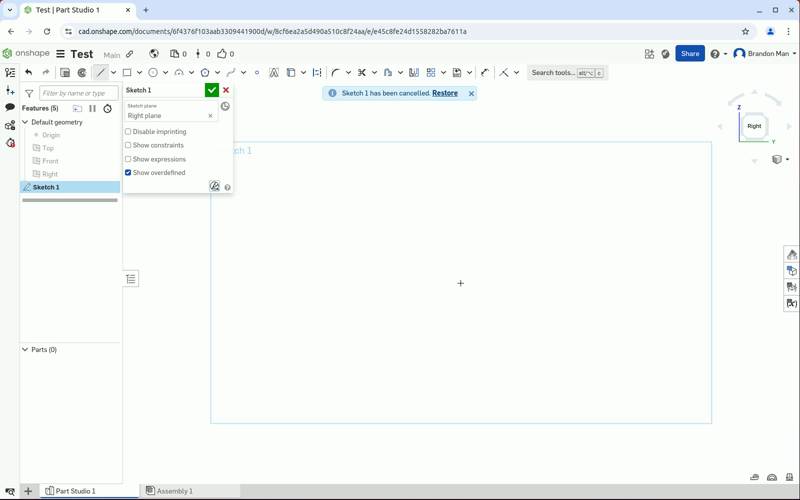
key_up(shift)
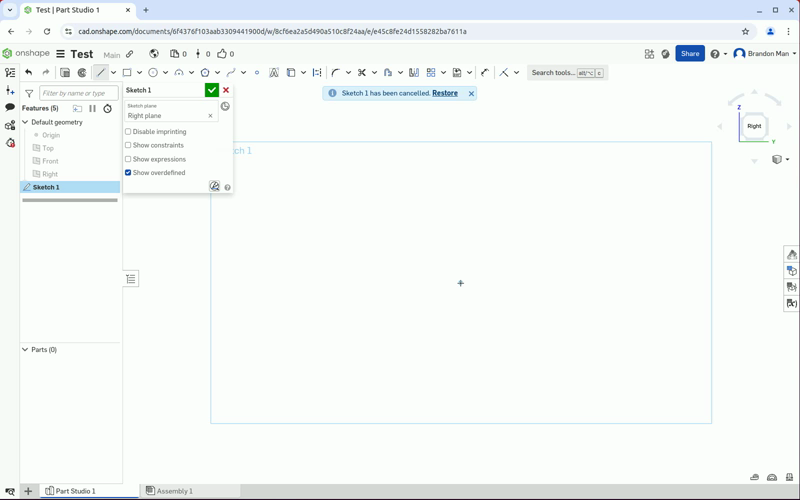
key_down(shift)
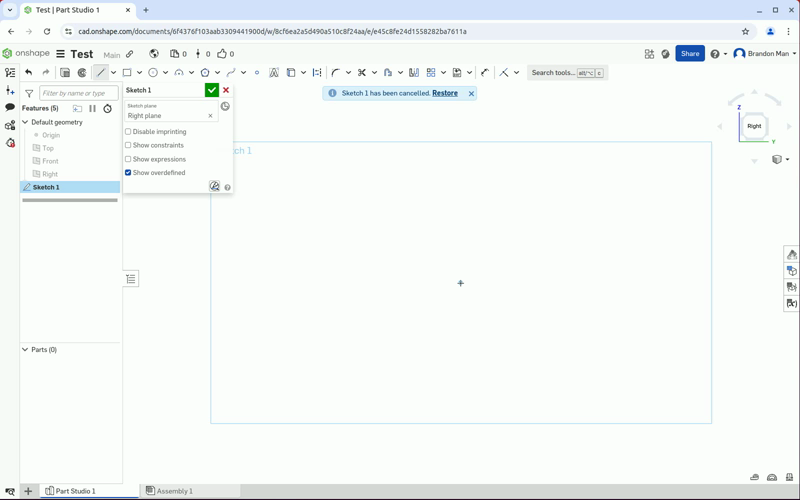
mouse_move(535, 282)
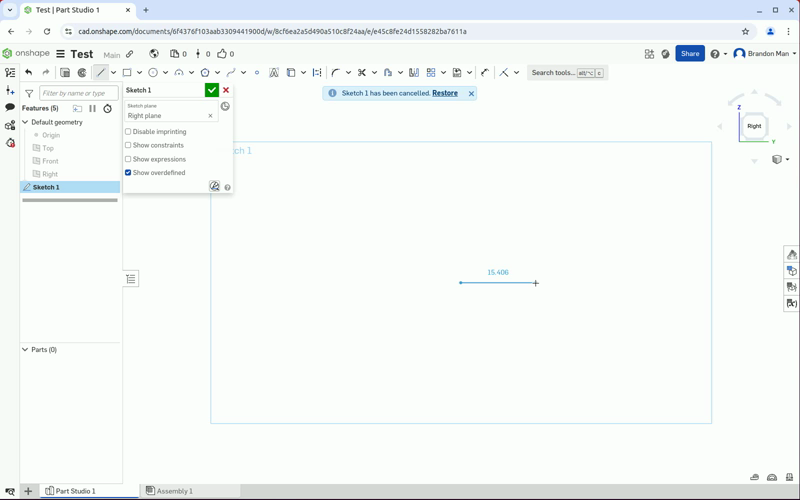
click(535, 282)
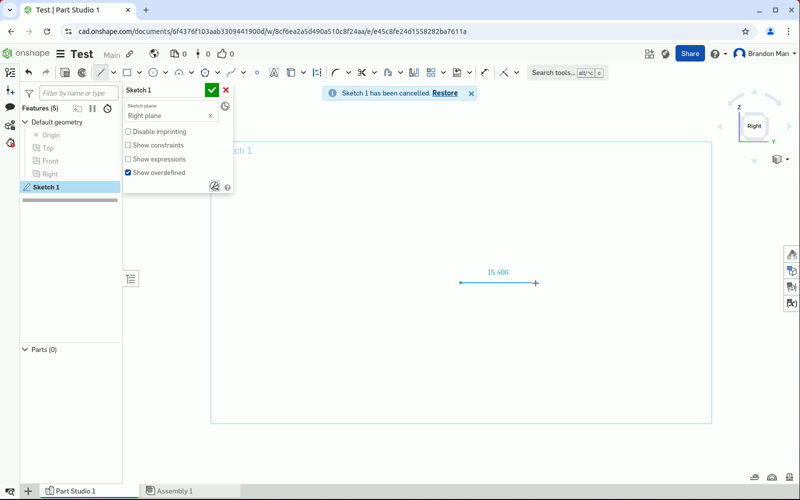
key_up(shift)
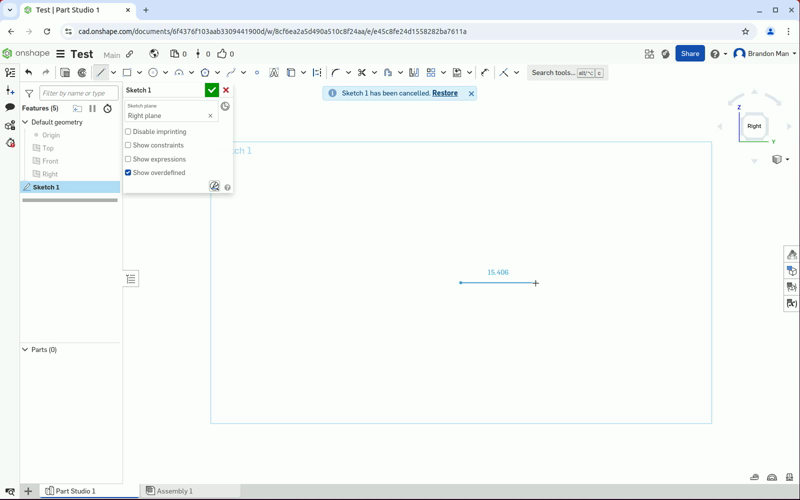
key_down(shift)
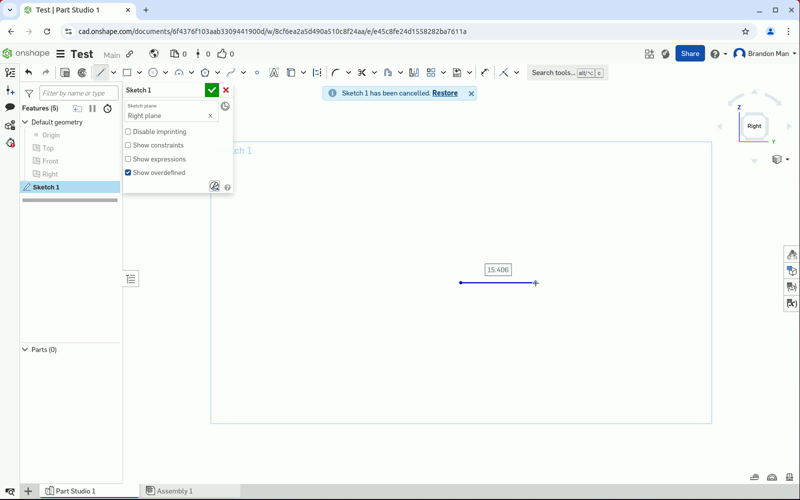
mouse_move(535, 189)
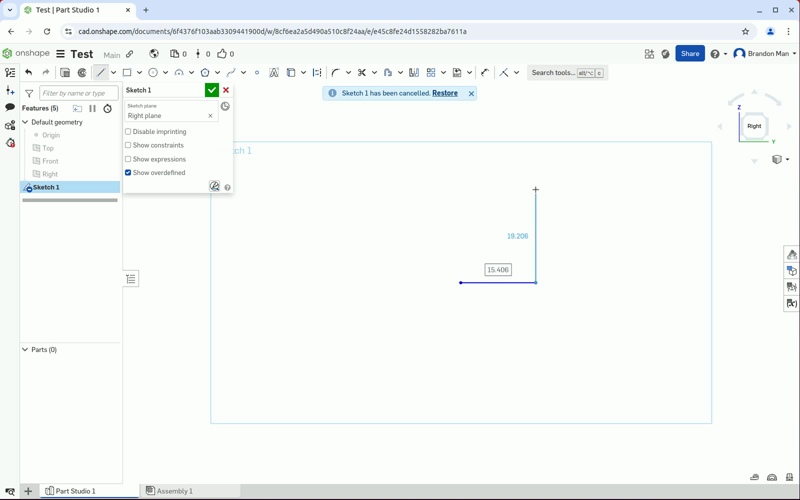
click(535, 189)
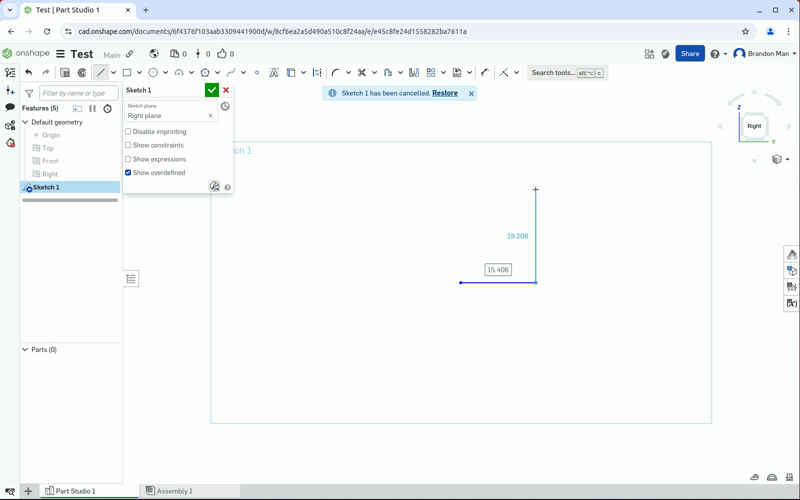
key_up(shift)
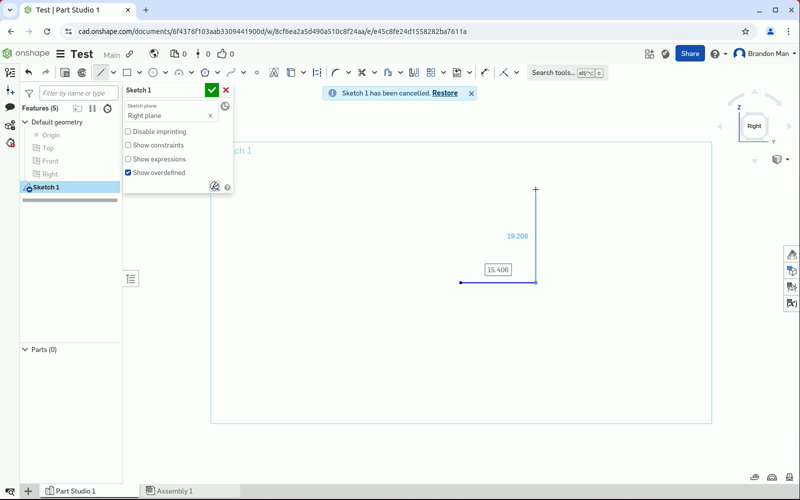
key_down(shift)
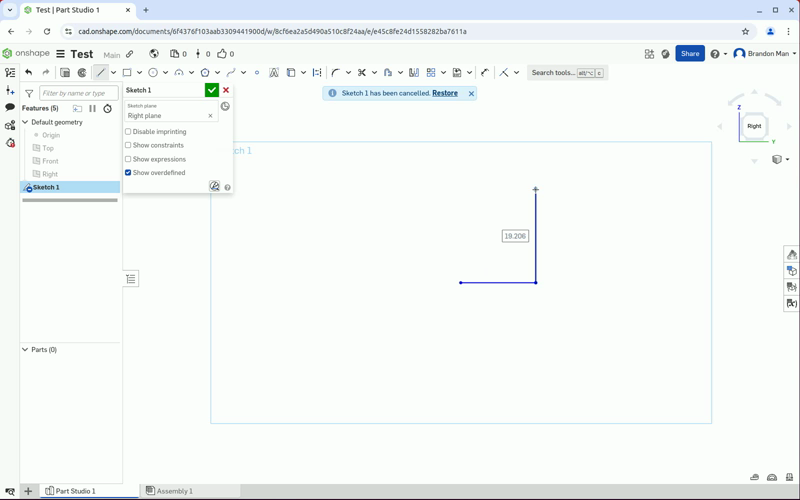
mouse_move(565, 189)
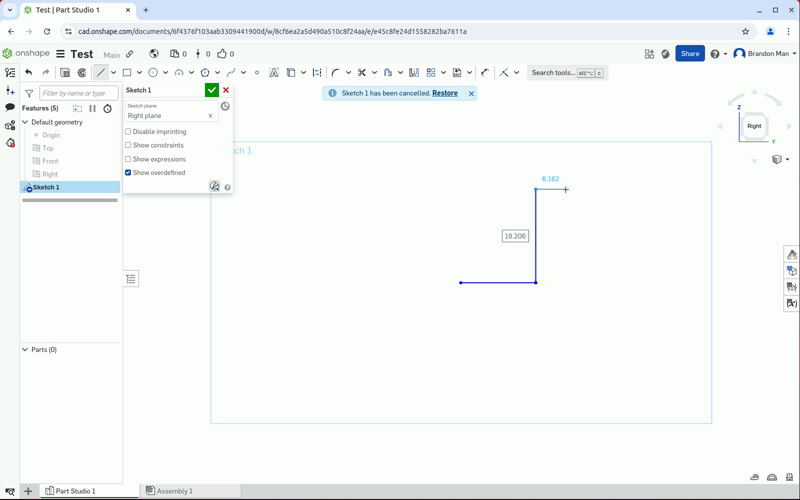
mouse_move(517, 189)
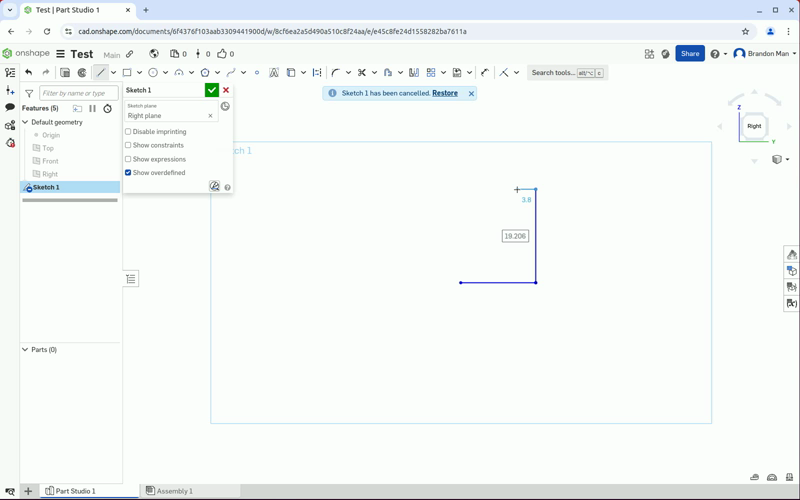
click(517, 189)
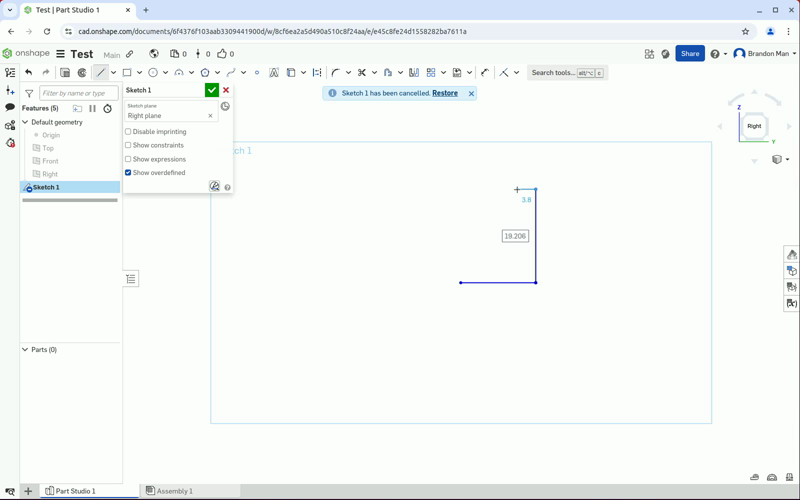
key_up(shift)
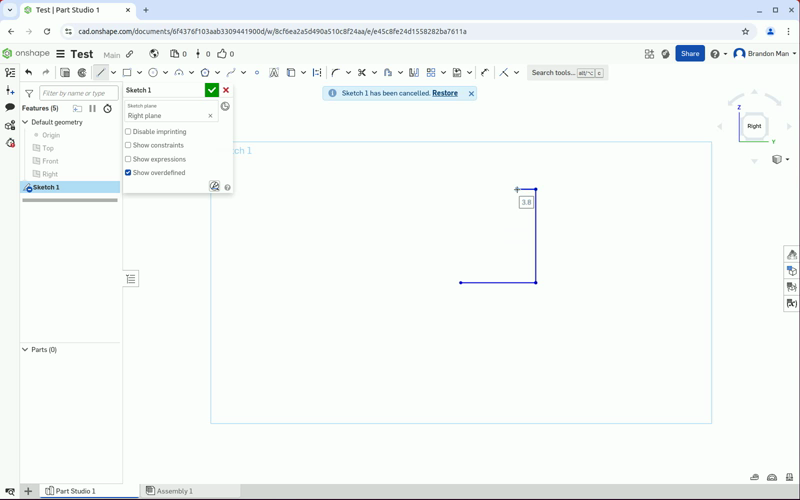
key_down(shift)
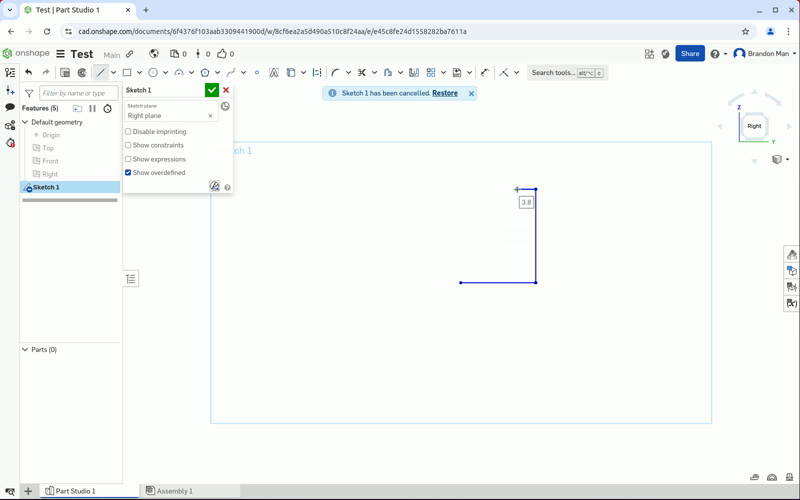
mouse_move(460, 264)
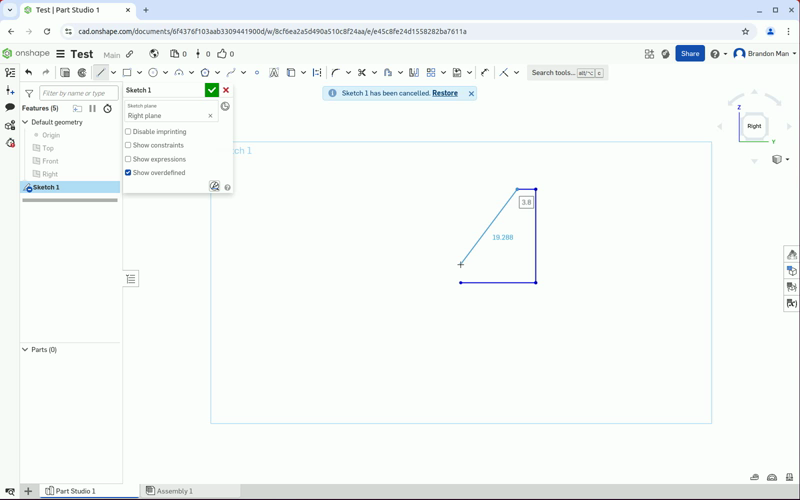
click(460, 264)
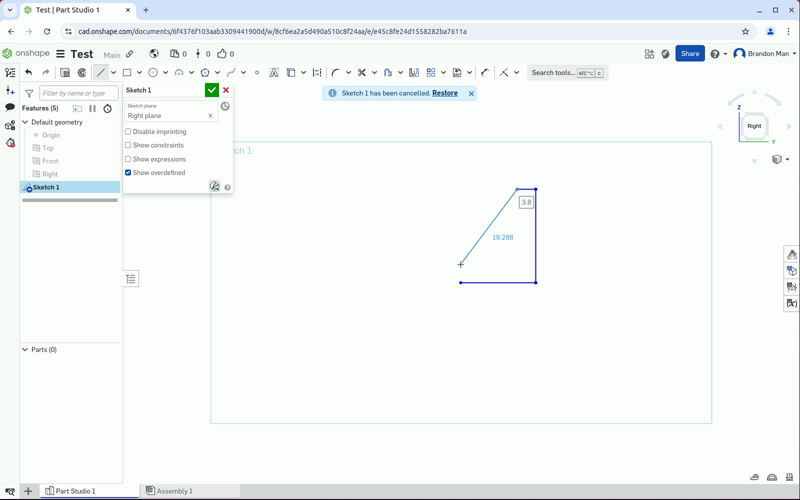
key_up(shift)
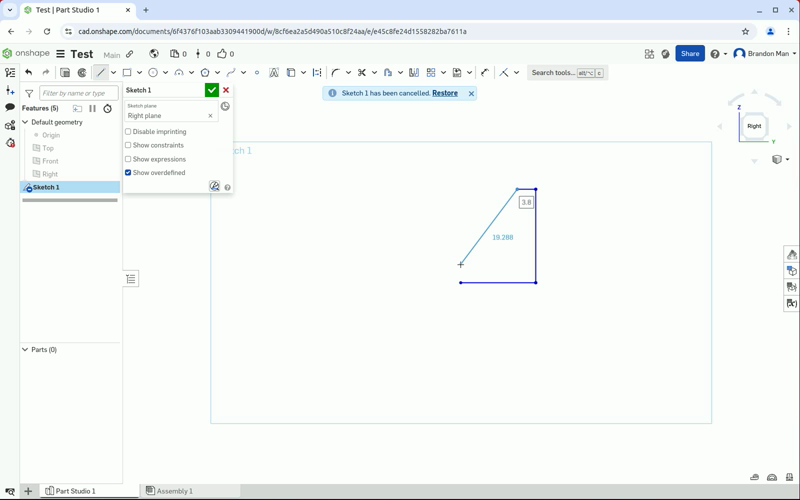
mouse_move(490, 264)
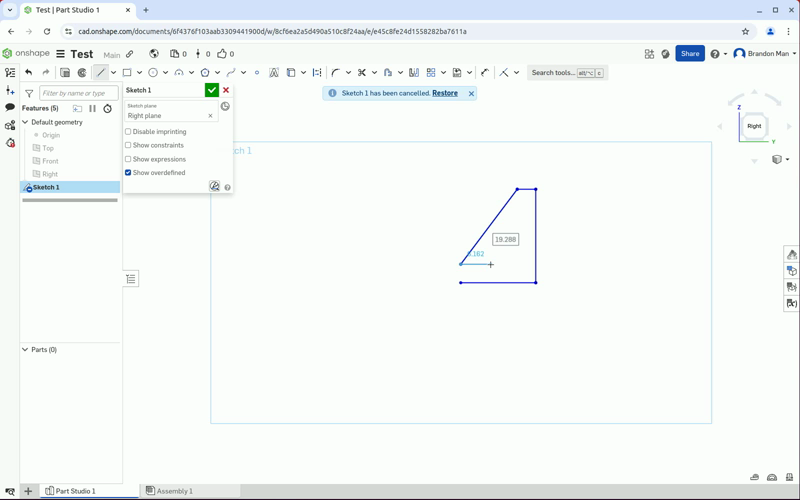
key_down(shift)
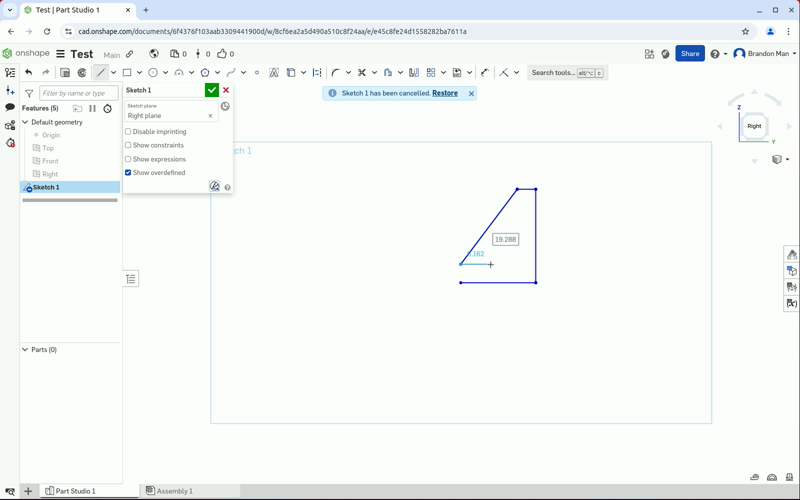
mouse_move(460, 282)
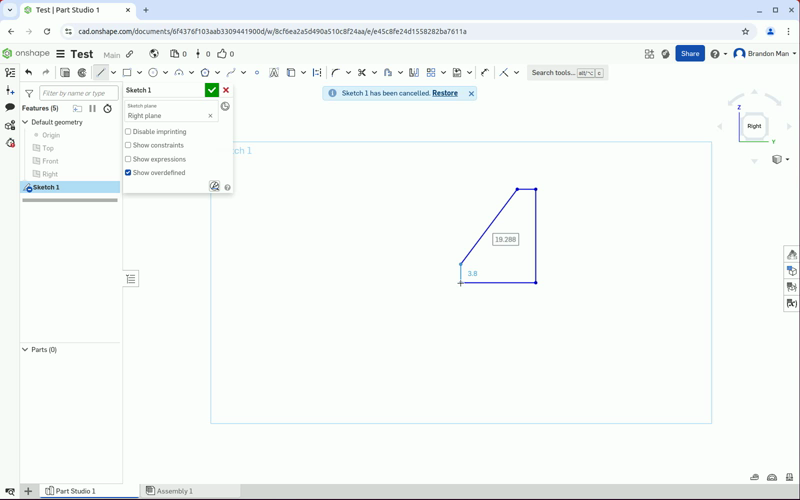
key_up(shift)
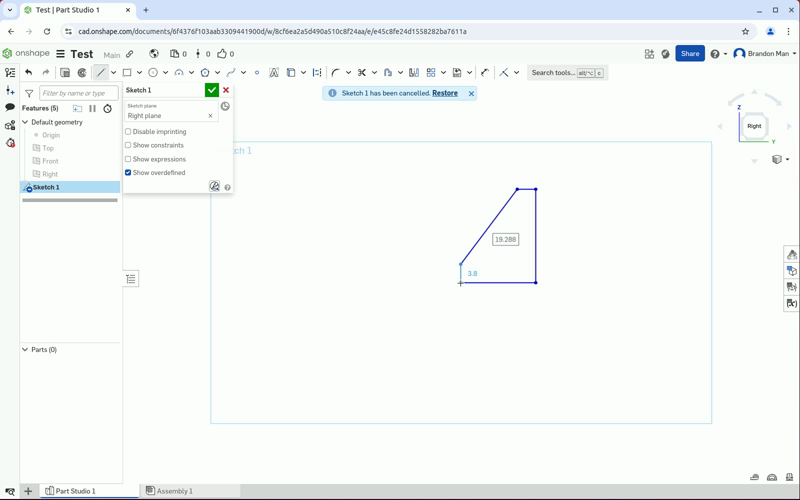
click(460, 282)
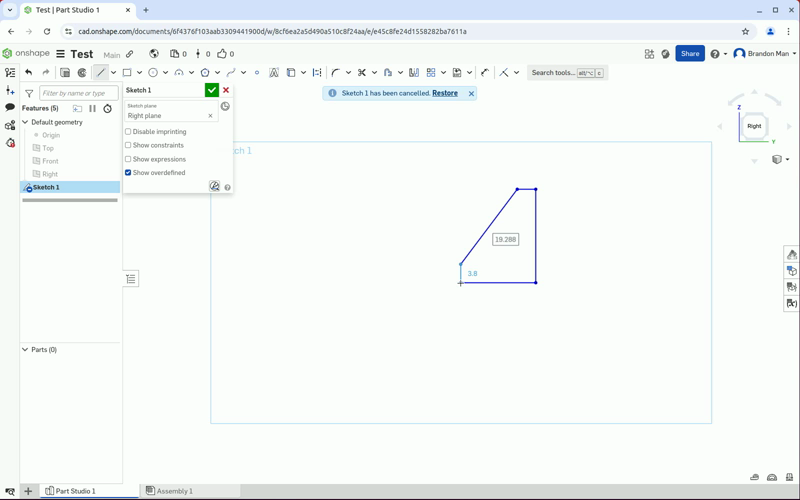
key(esc)
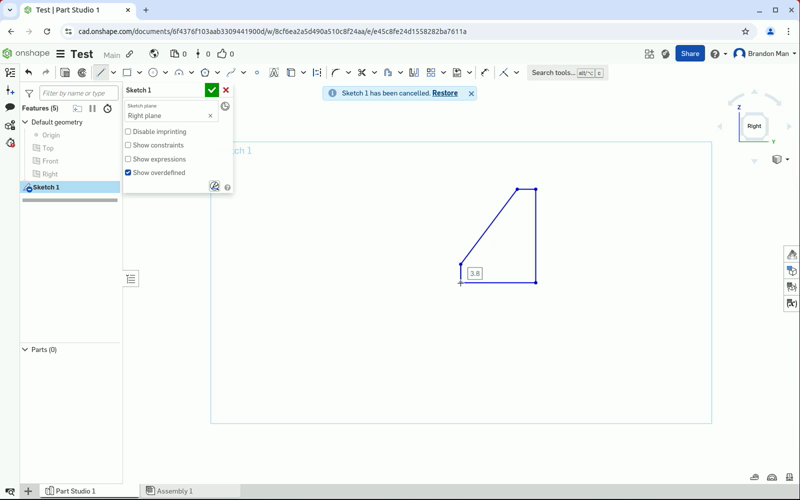
mouse_move(507, 215)
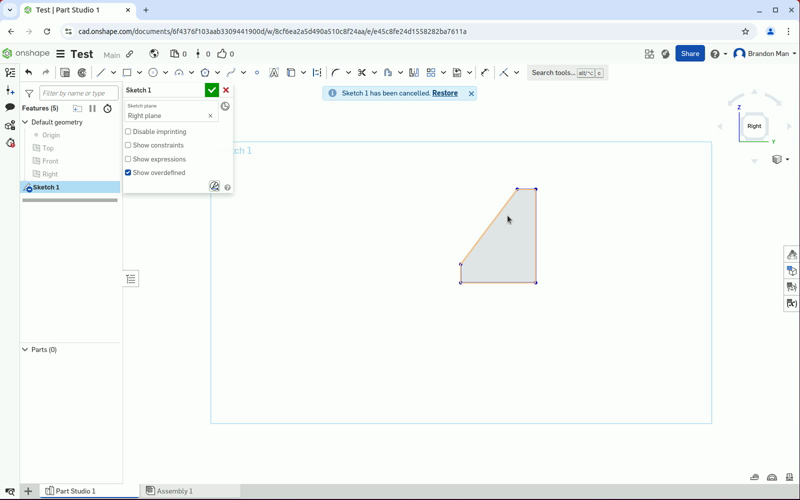
click(507, 215)
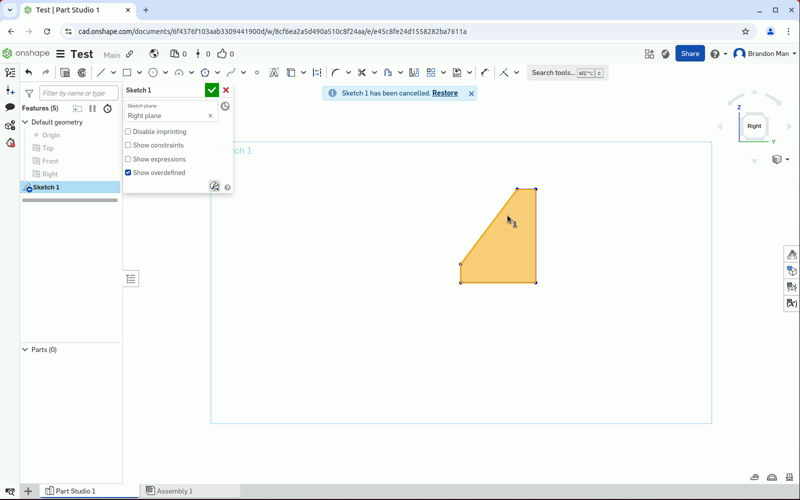
mouse_move(73, 352)
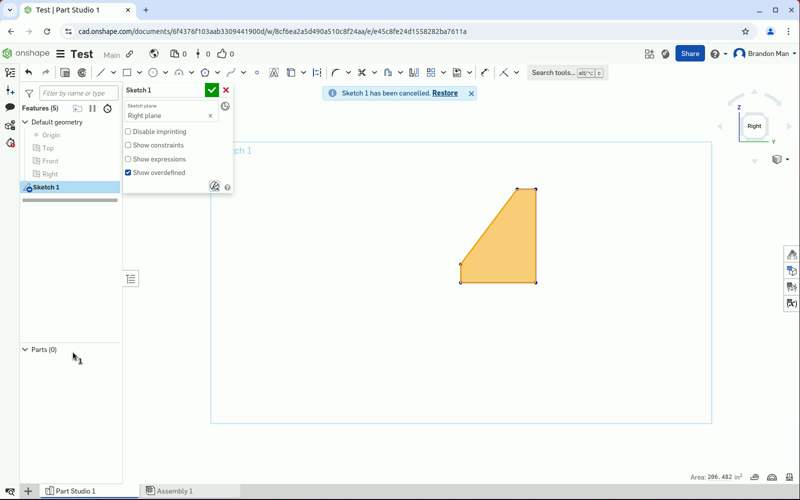
key(shift+y)
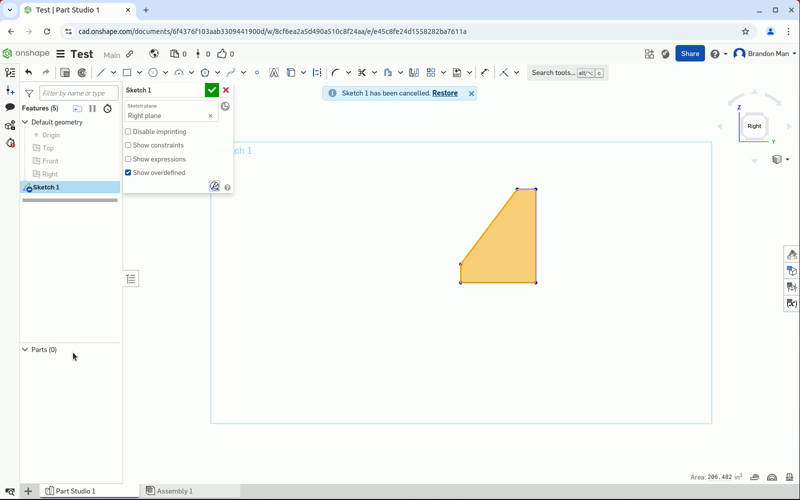
key(shift+e)
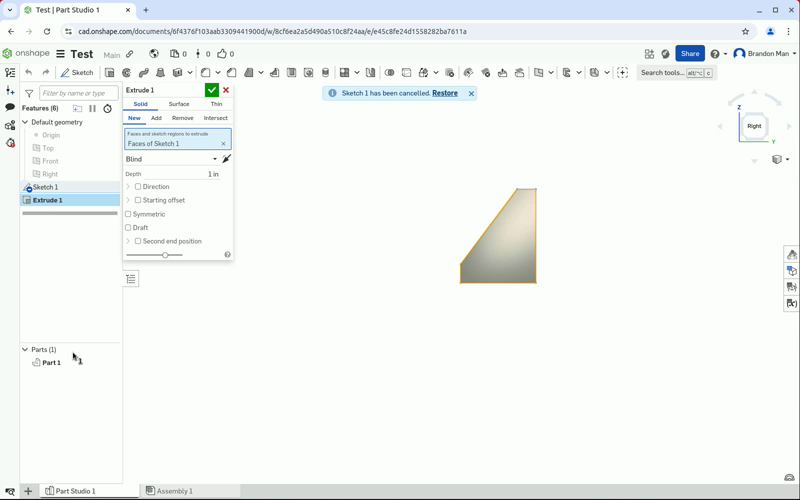
mouse_move(143, 106)
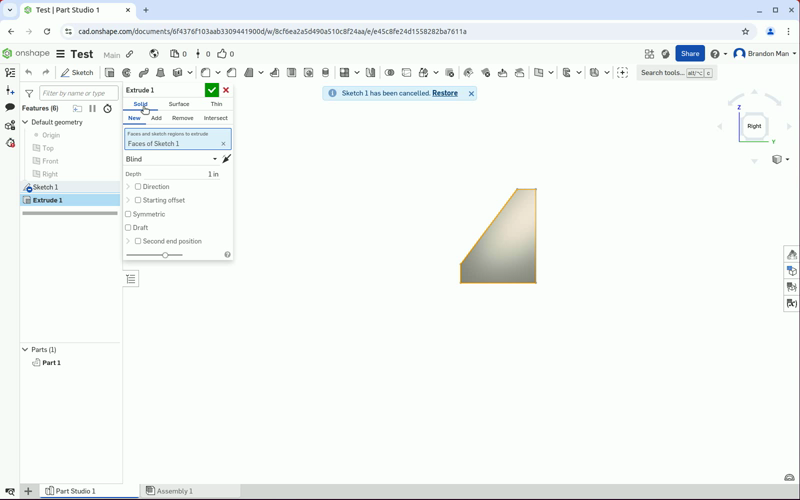
click(143, 106)
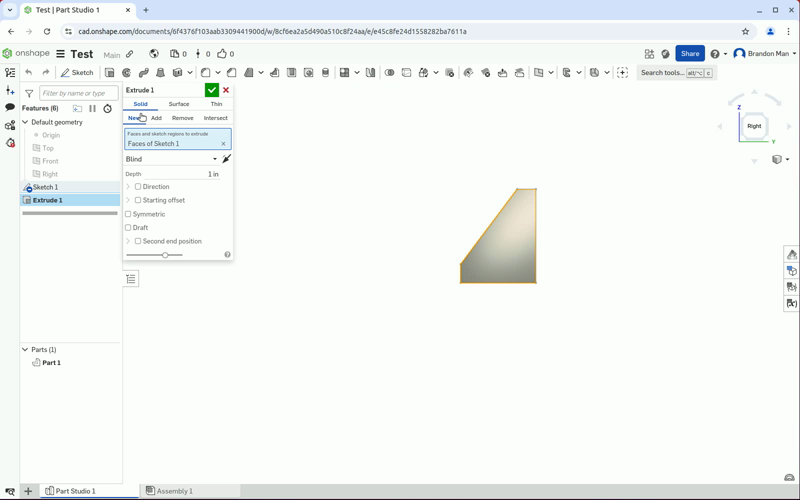
mouse_move(137, 120)
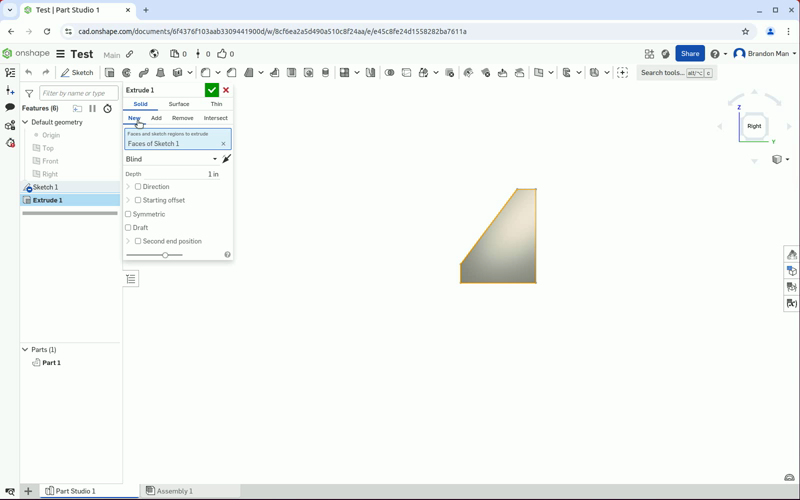
click(137, 120)
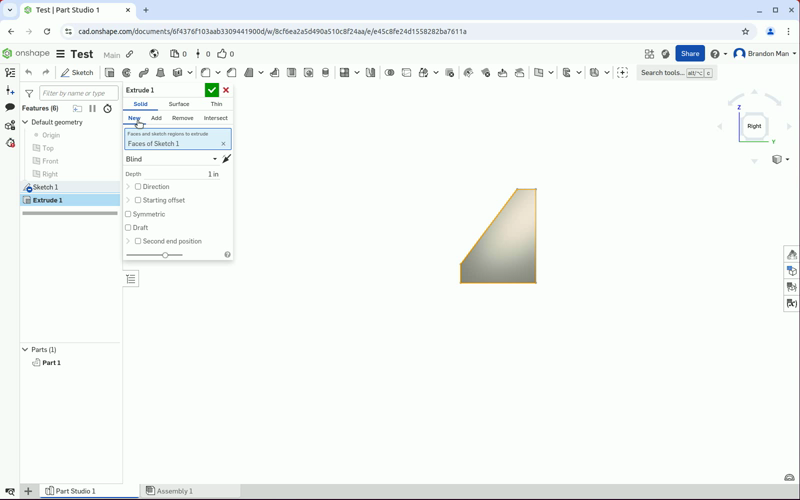
key(tab, 4)
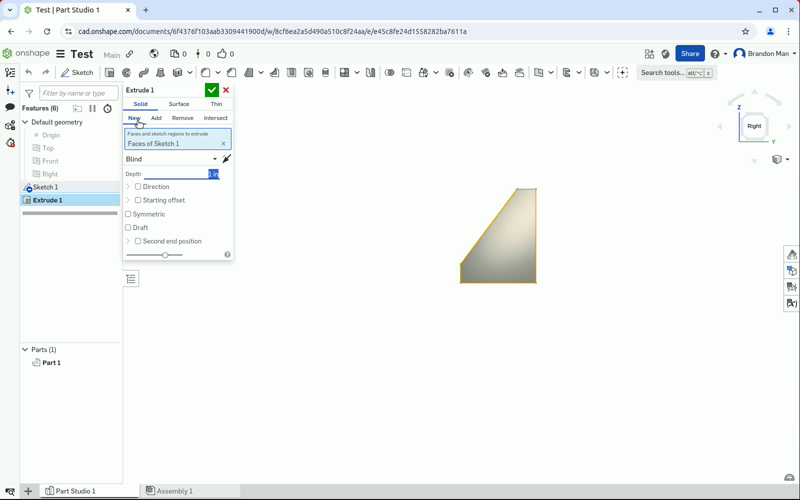
text(23.108)
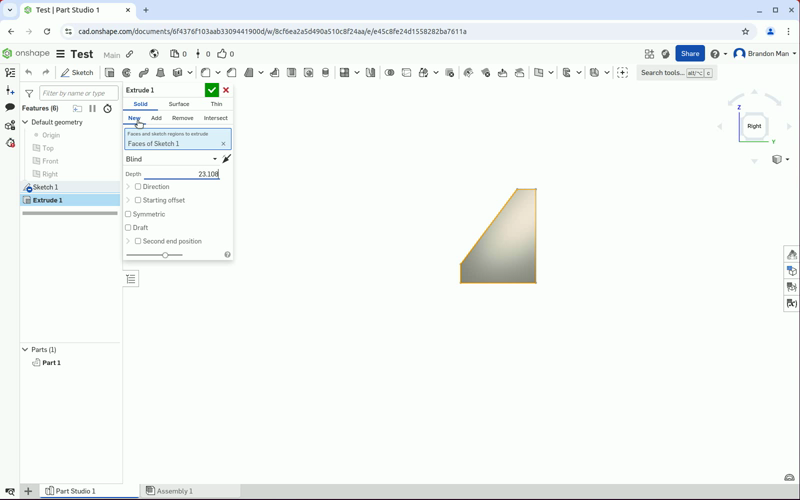
key(enter)
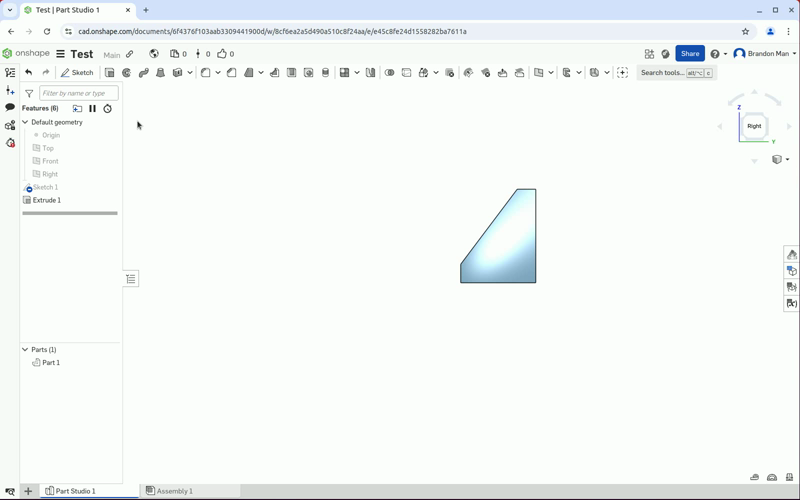
key(shift+h)
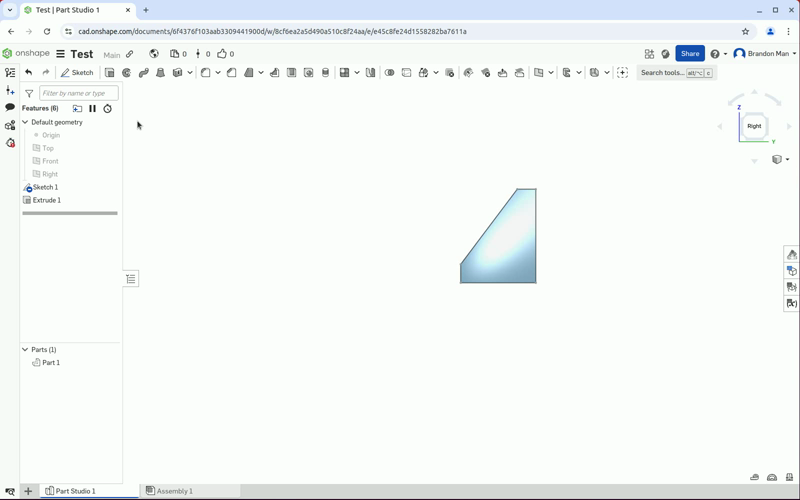
key(shift+h)
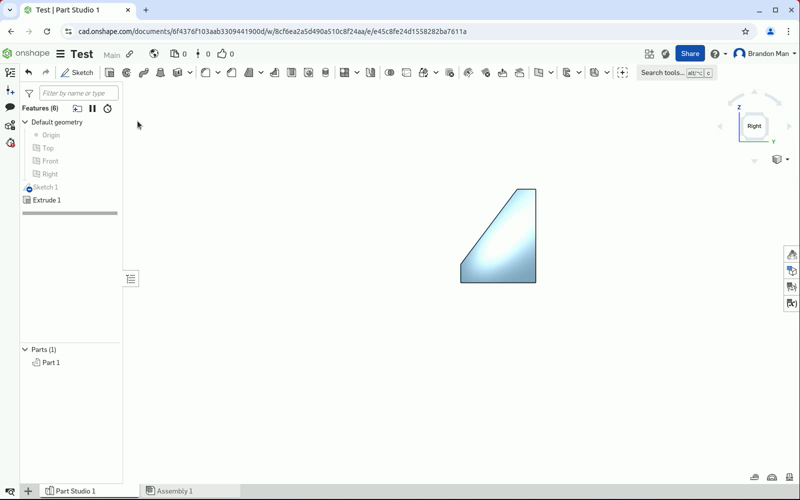
mouse_move(73, 189)
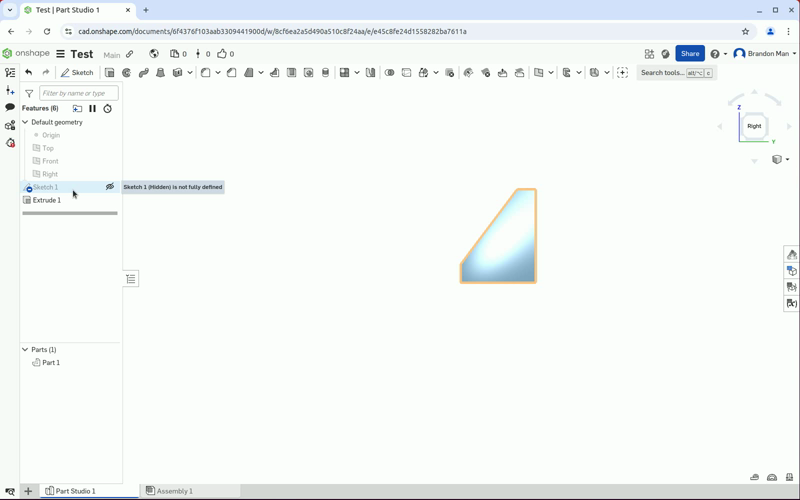
click(73, 189)
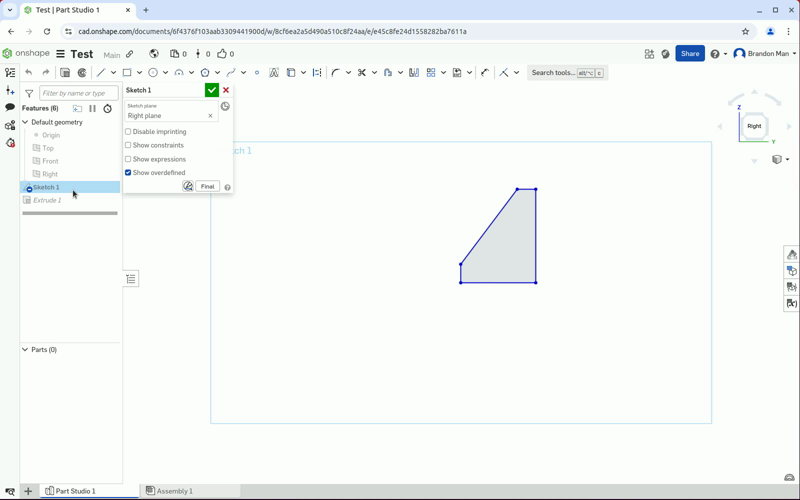
mouse_move(229, 92)
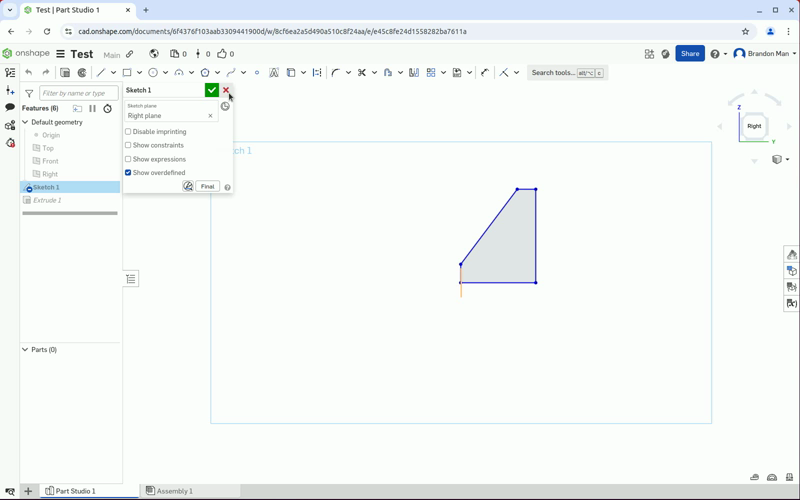
click(229, 92)
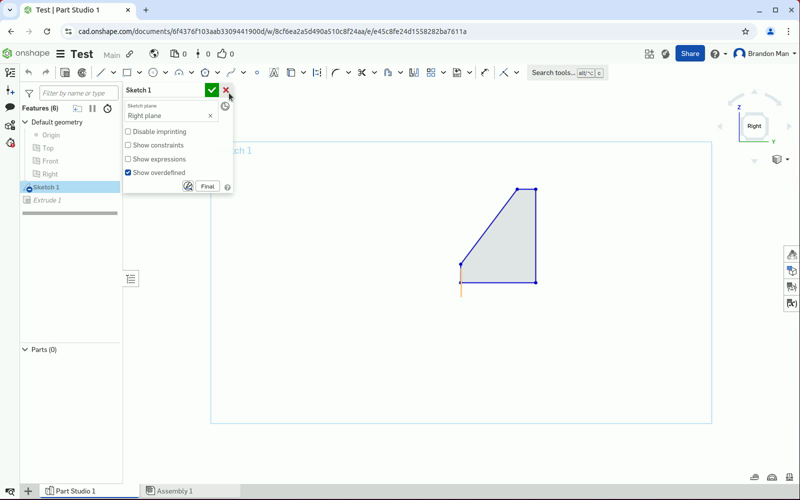
key(shift+s)
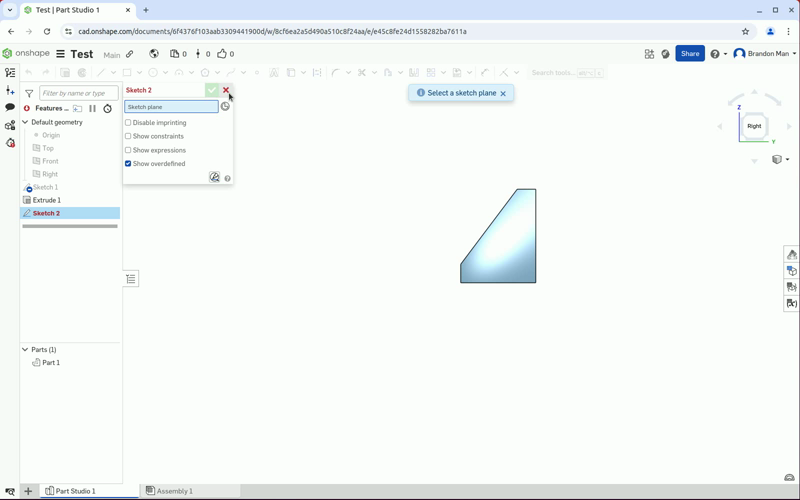
mouse_move(73, 176)
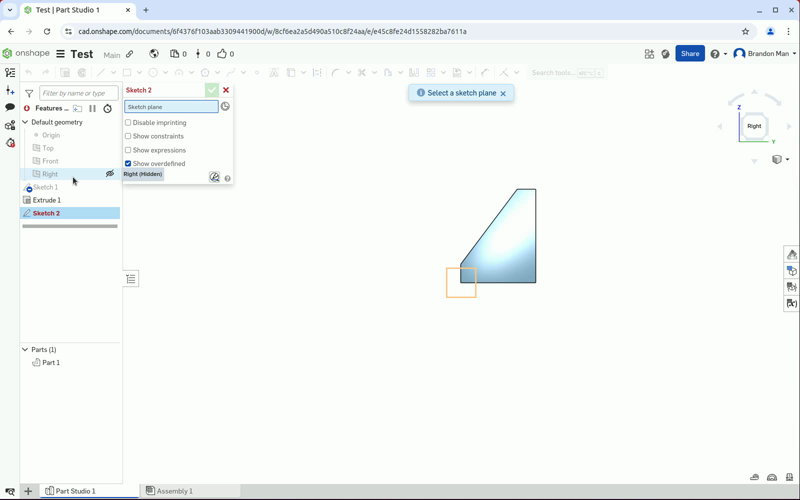
click(73, 176)
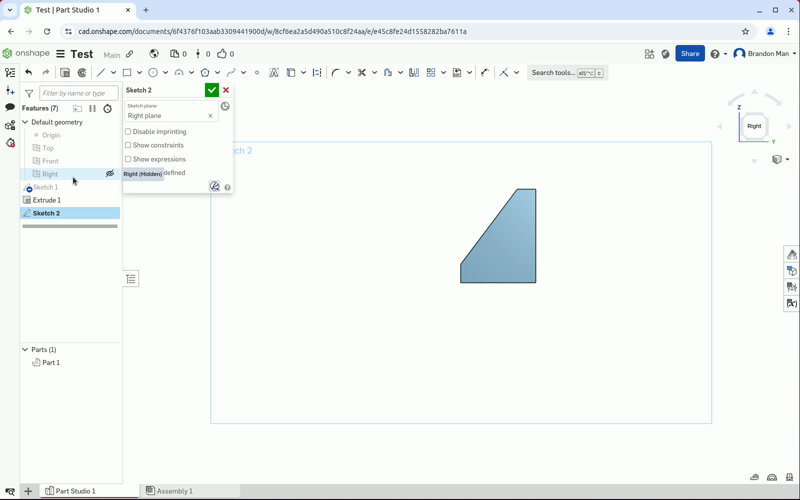
mouse_move(73, 352)
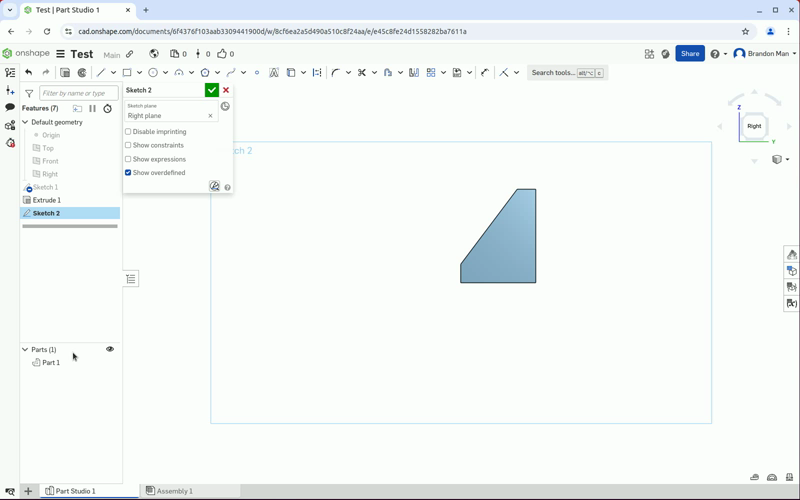
key(y)
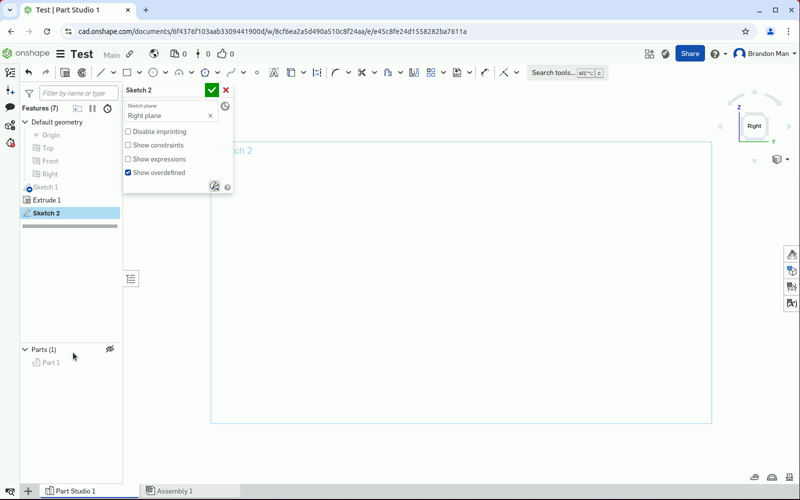
key(l)
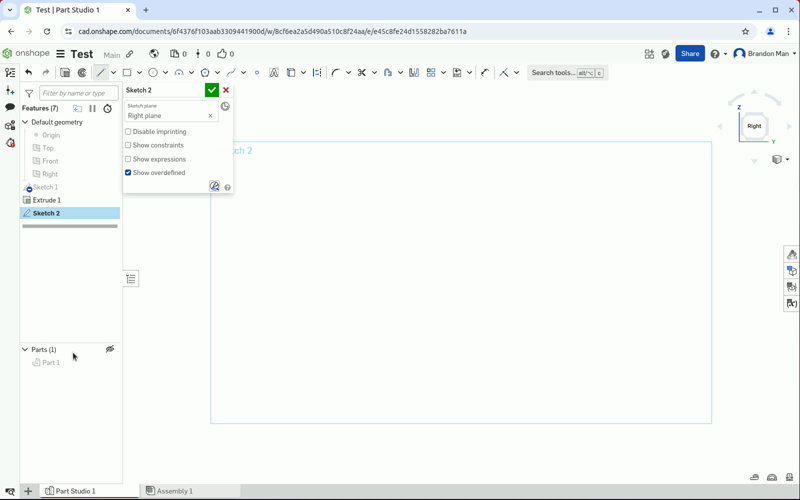
key_down(shift)
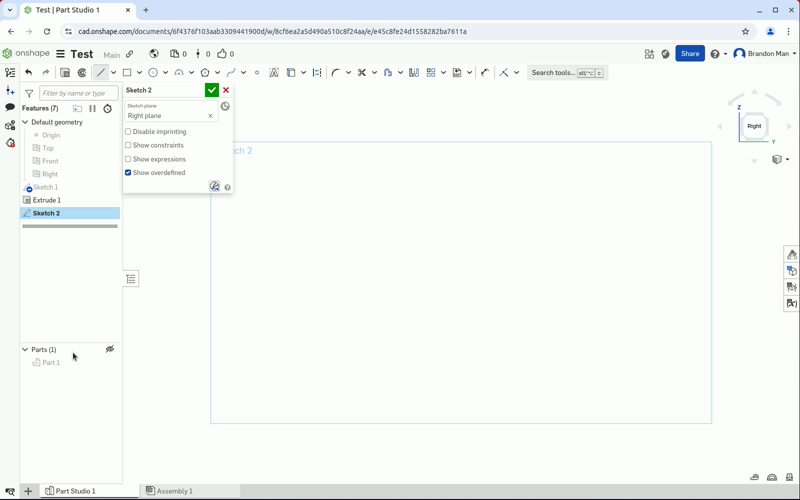
mouse_move(460, 264)
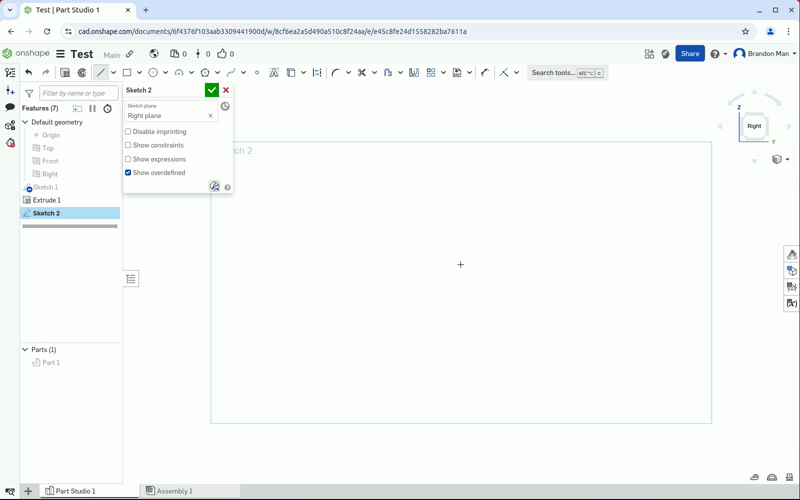
click(460, 264)
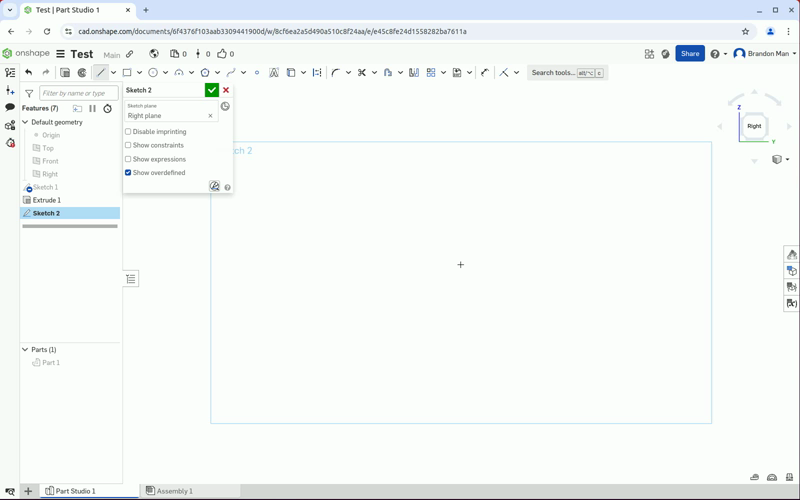
key_up(shift)
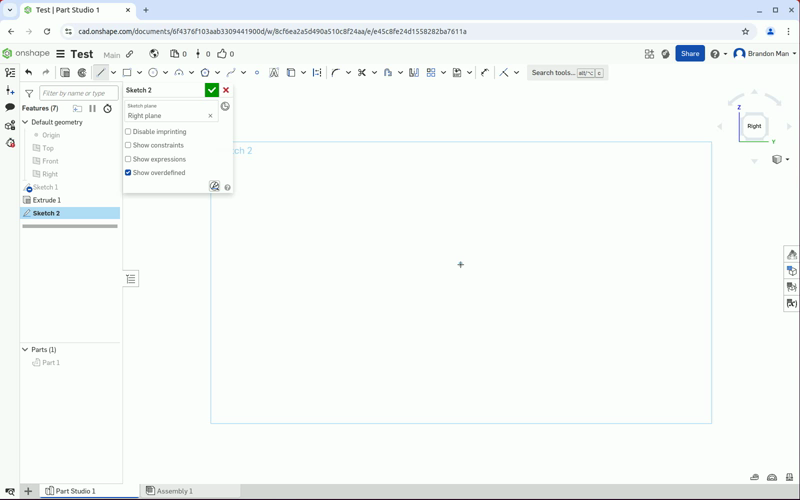
key_down(shift)
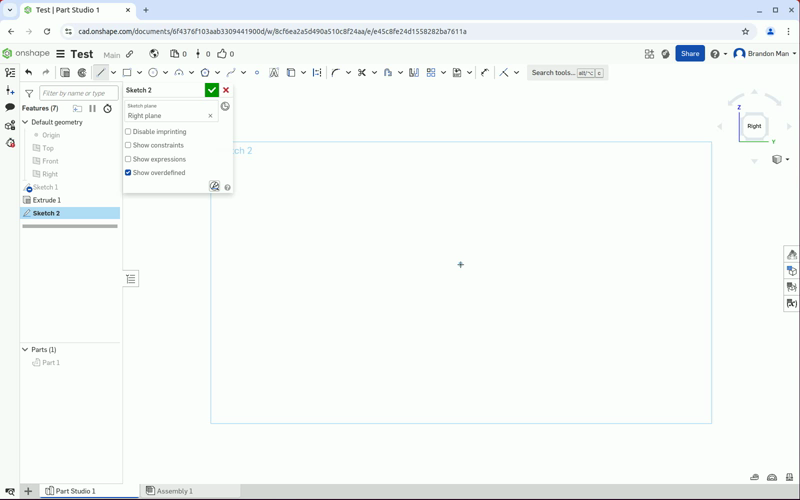
mouse_move(517, 188)
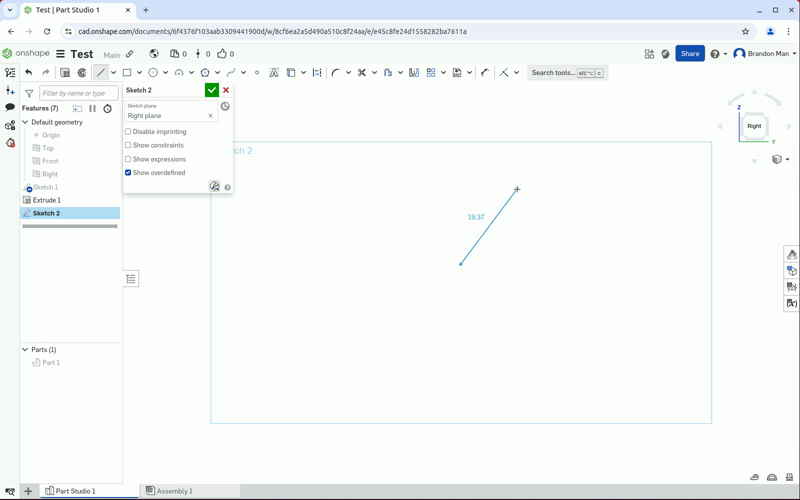
click(517, 188)
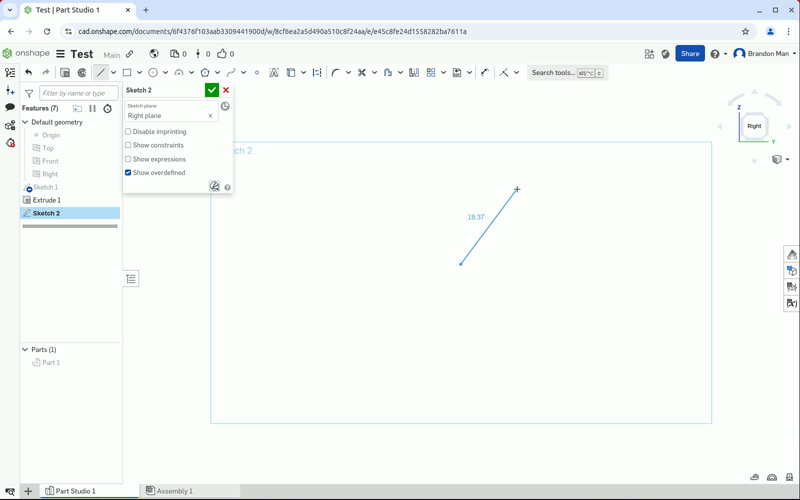
key_up(shift)
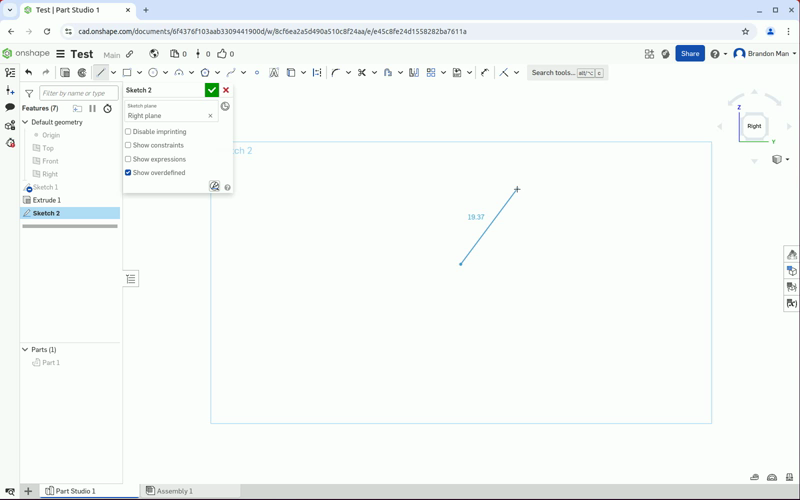
key_down(shift)
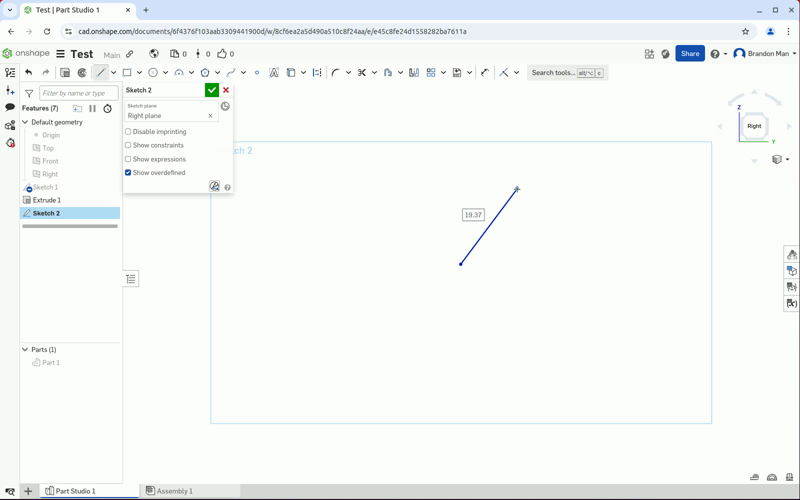
mouse_move(547, 188)
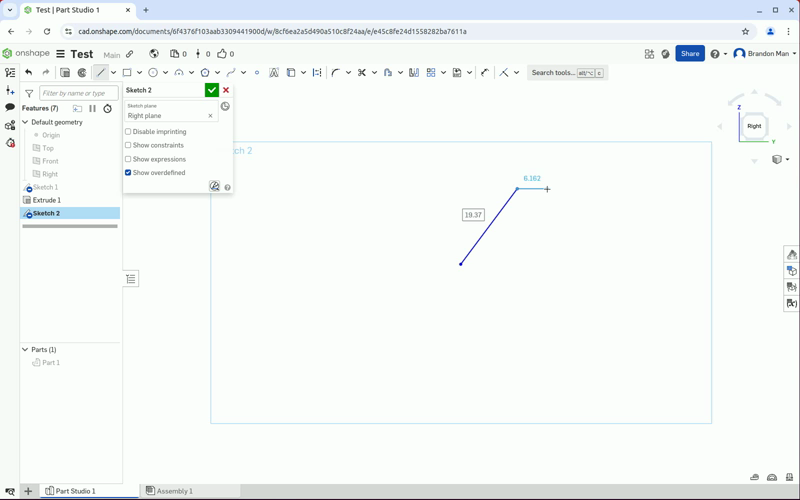
mouse_move(460, 188)
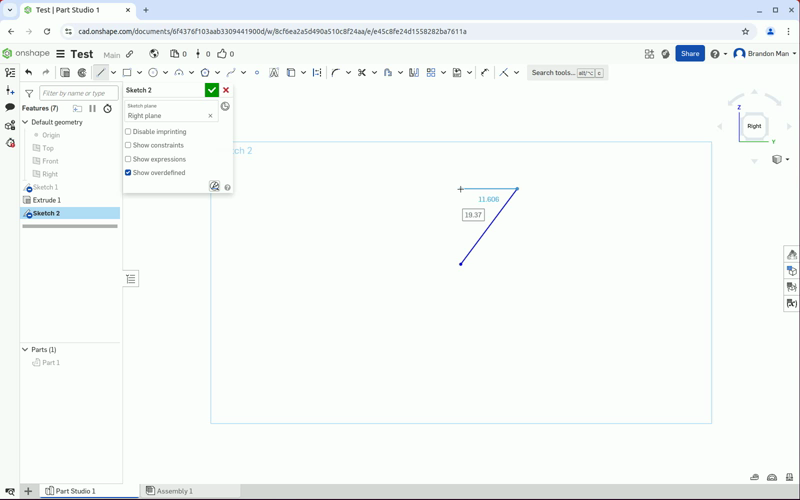
click(460, 188)
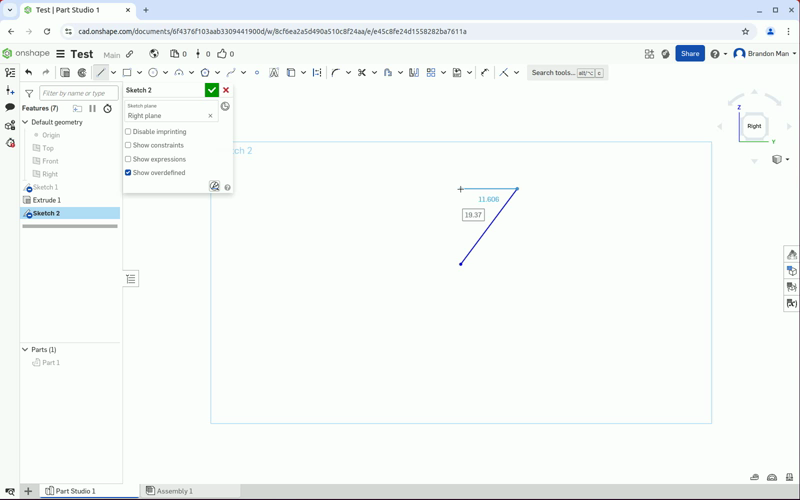
key_up(shift)
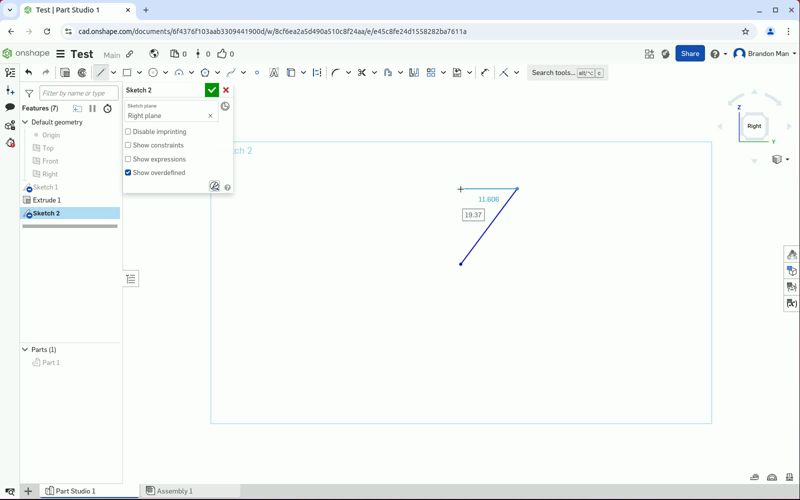
key_down(shift)
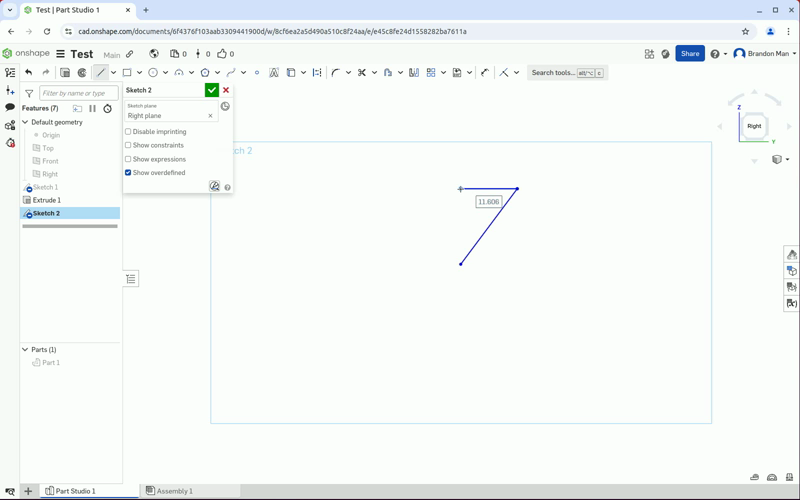
mouse_move(460, 264)
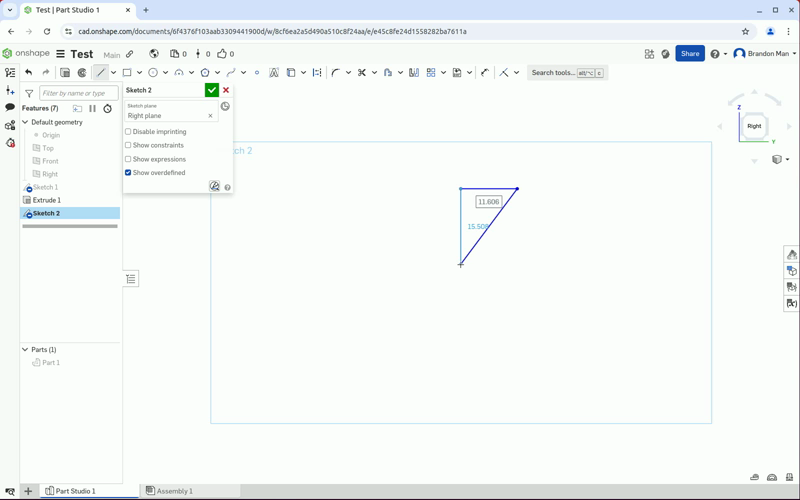
key_up(shift)
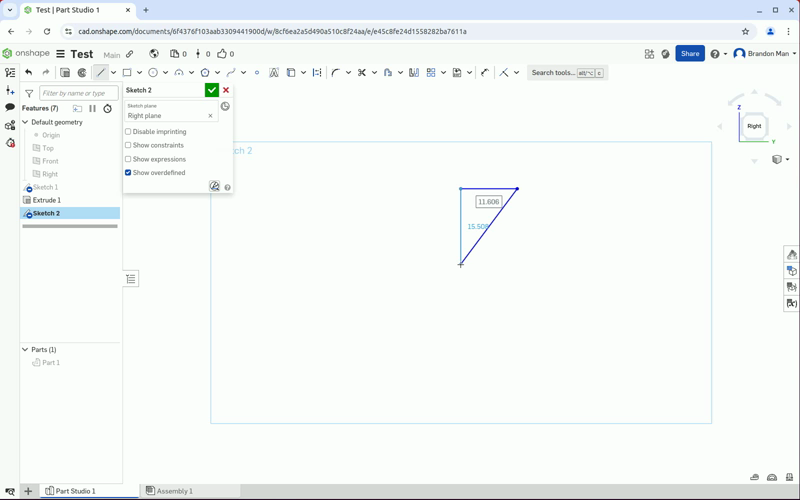
click(460, 264)
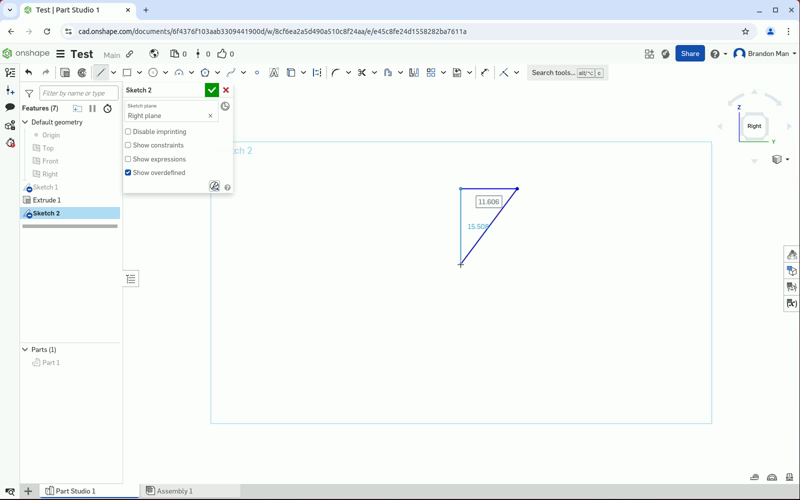
key(esc)
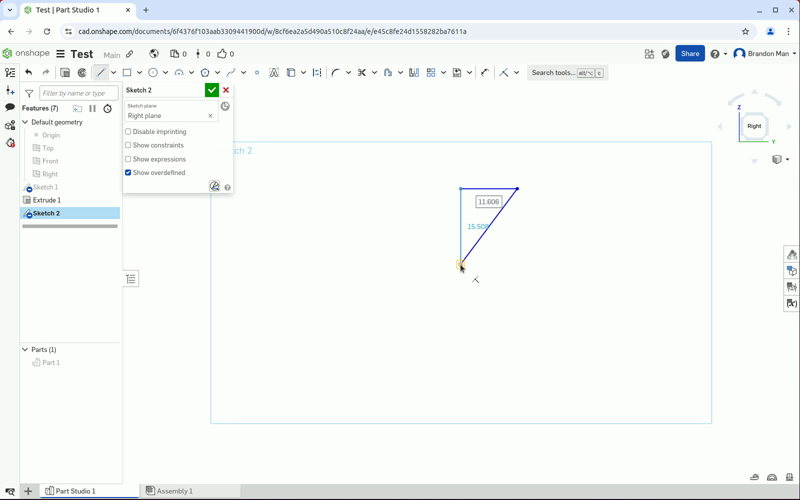
mouse_move(463, 231)
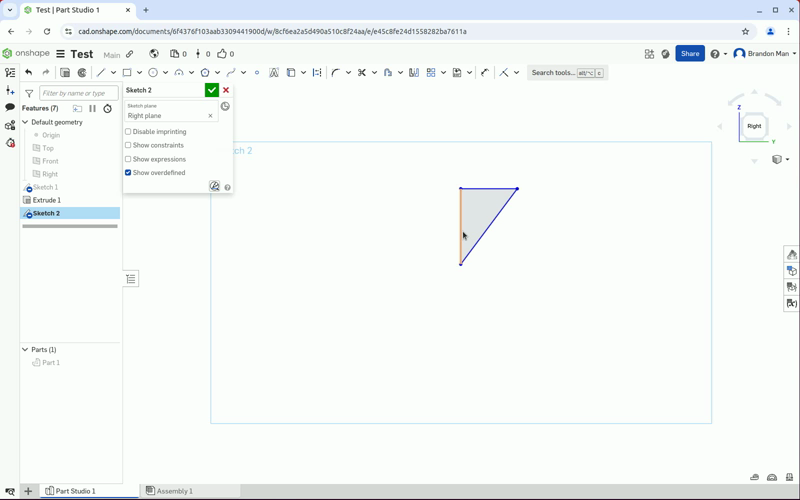
click(463, 231)
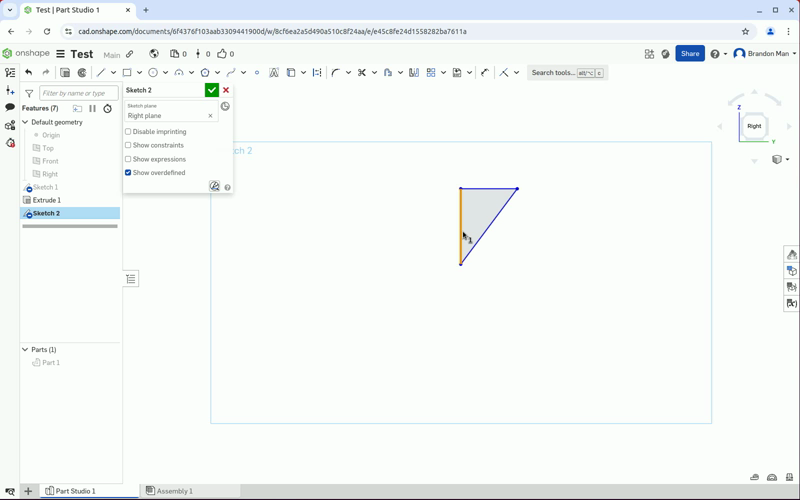
mouse_move(73, 352)
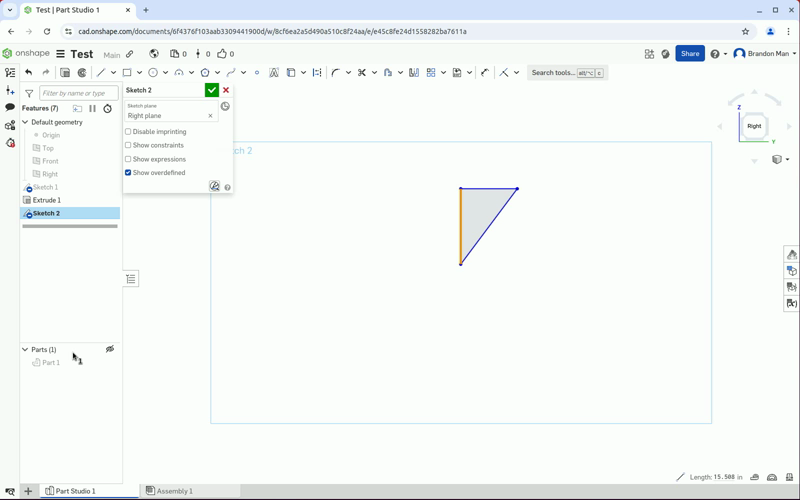
key(shift+y)
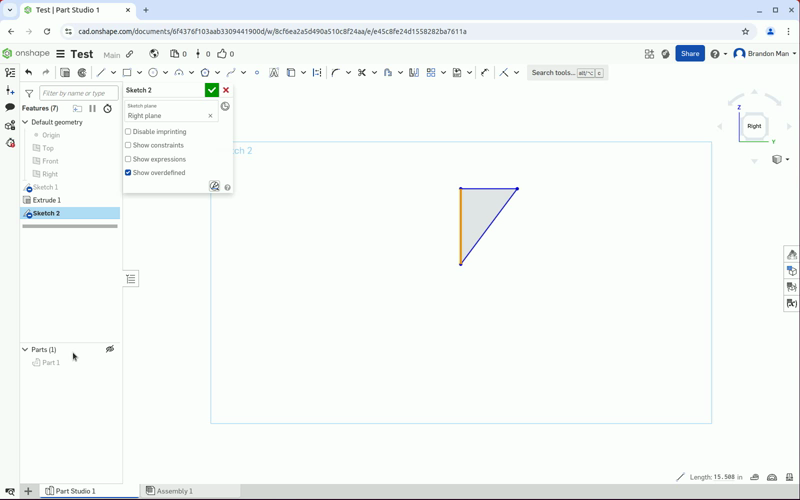
key(shift+e)
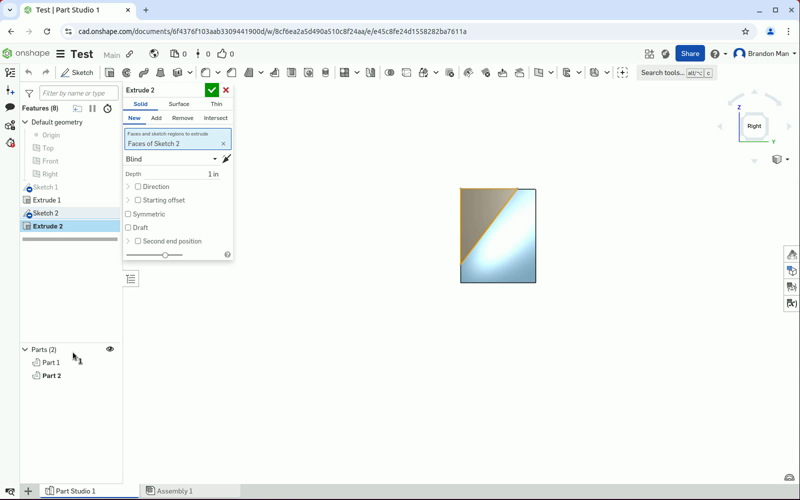
mouse_move(143, 106)
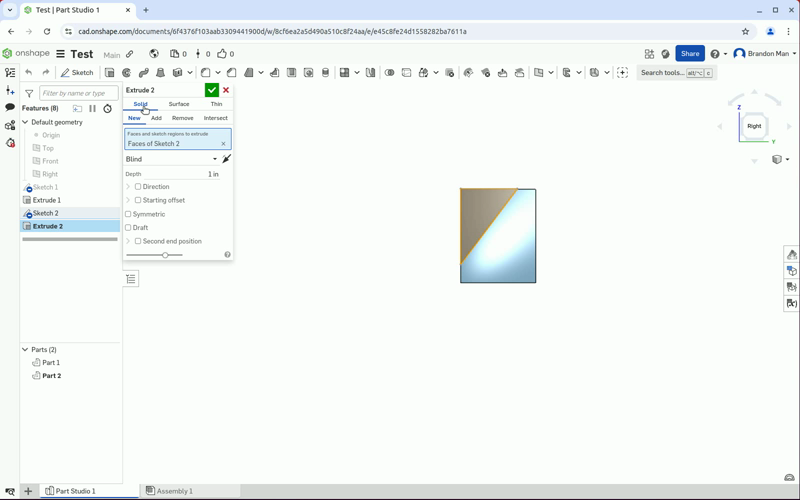
click(143, 106)
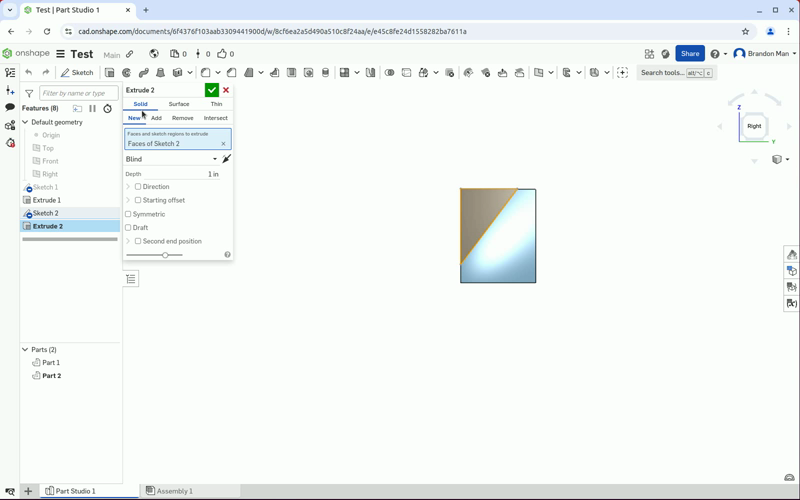
mouse_move(137, 120)
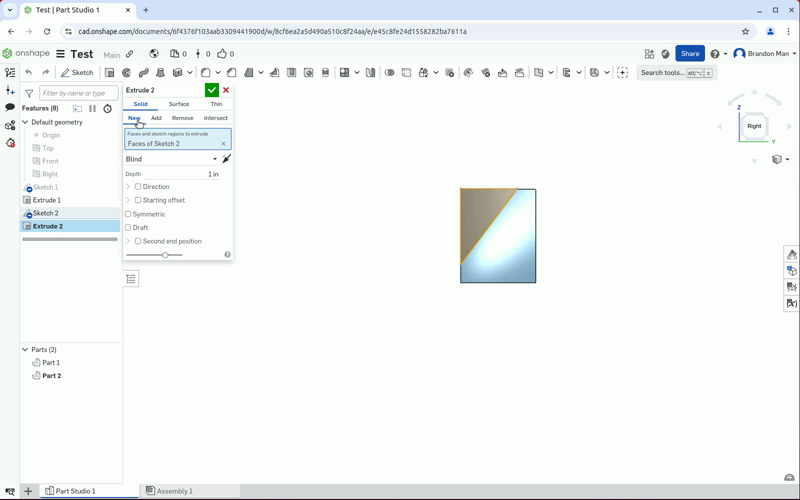
click(137, 120)
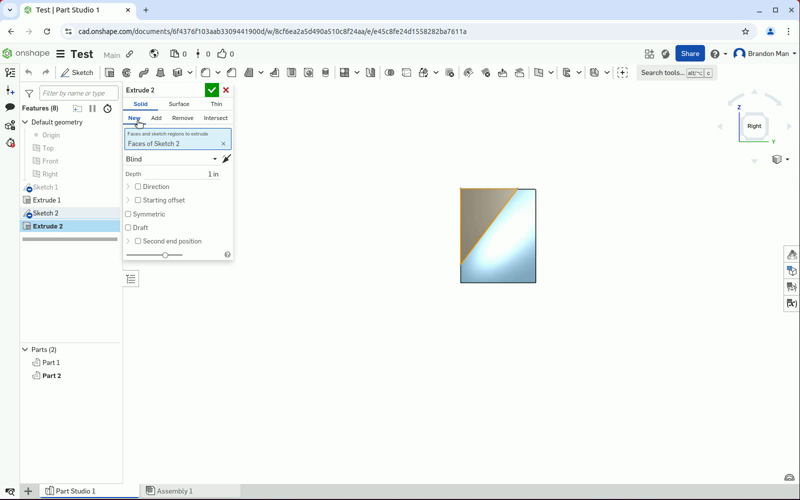
key(tab, 4)
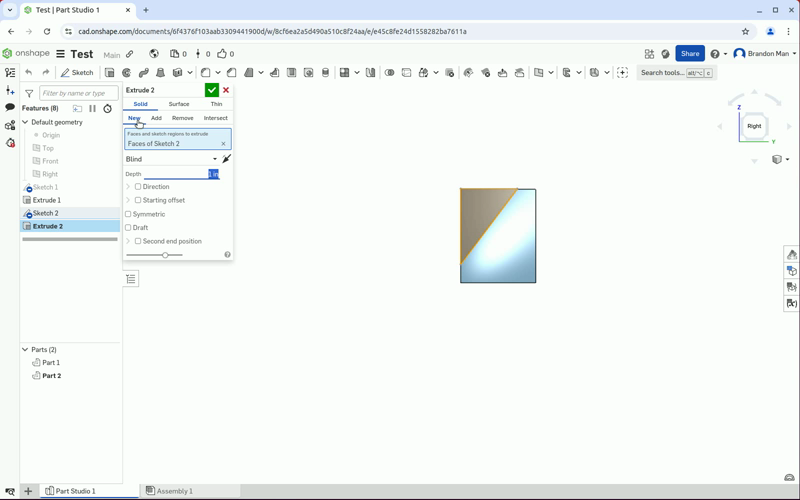
text(7.703)
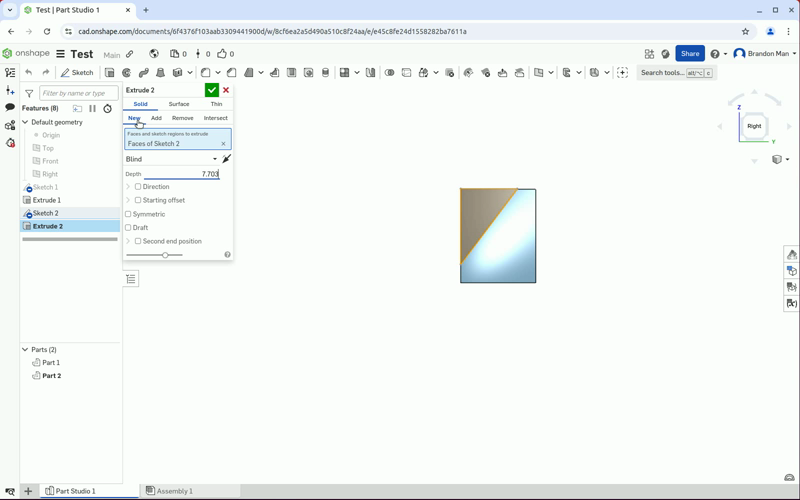
key(enter)
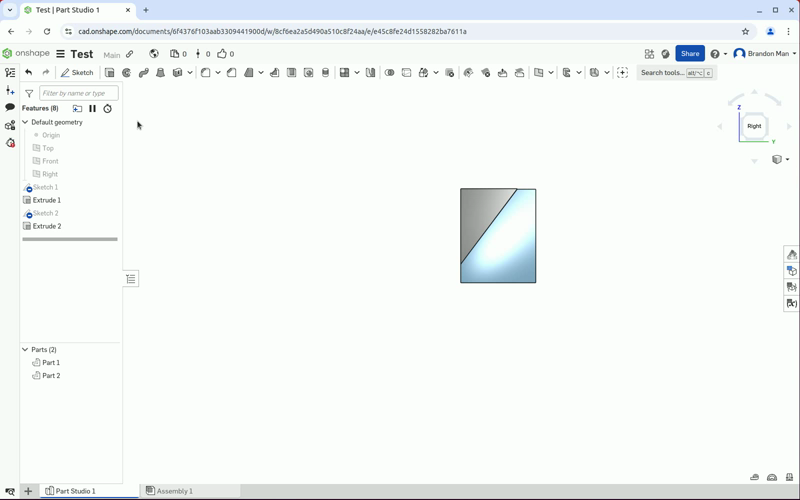
key(shift+h)
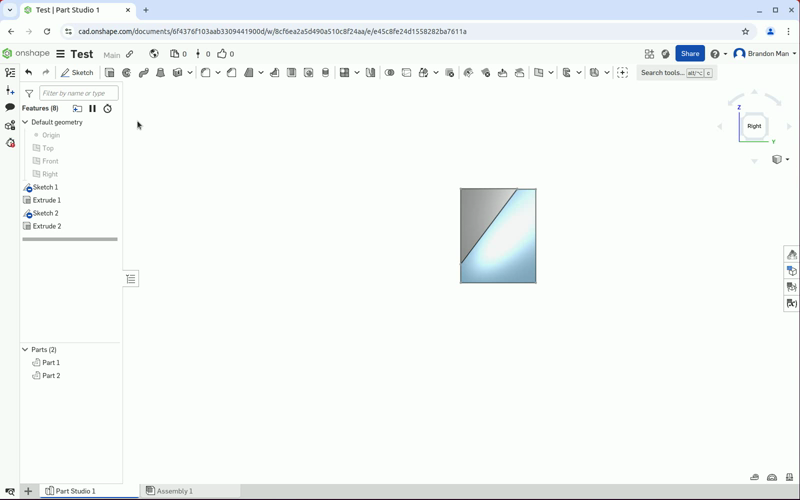
key(shift+h)
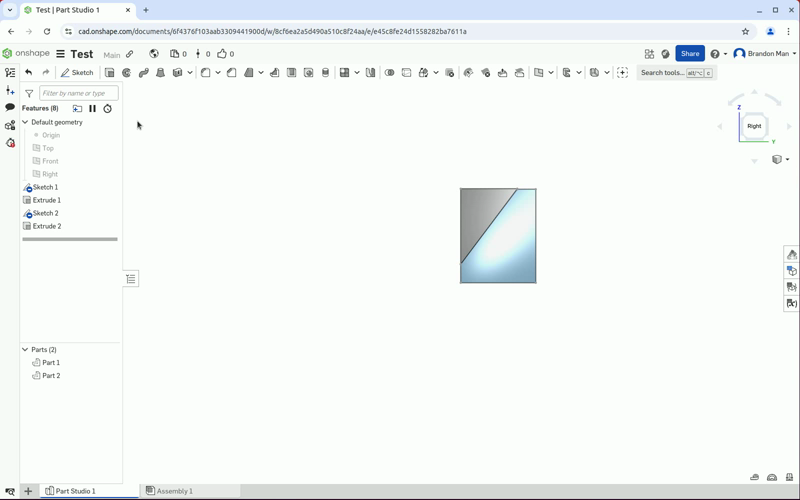
key(shift+7)
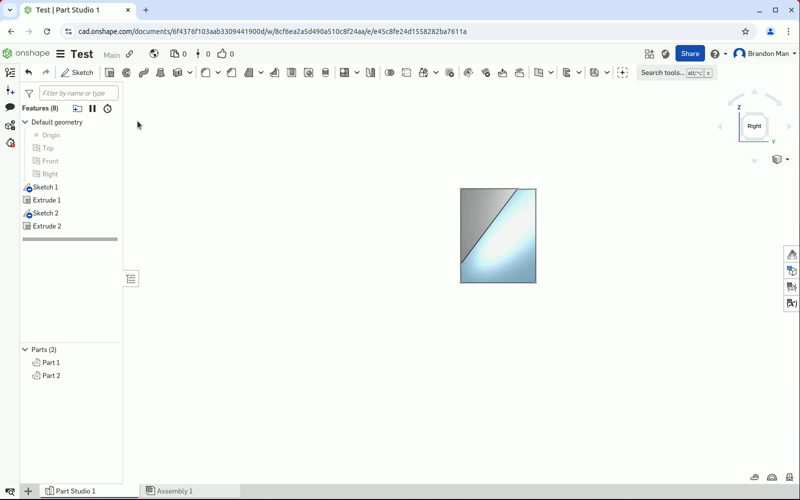
key(right, 2)
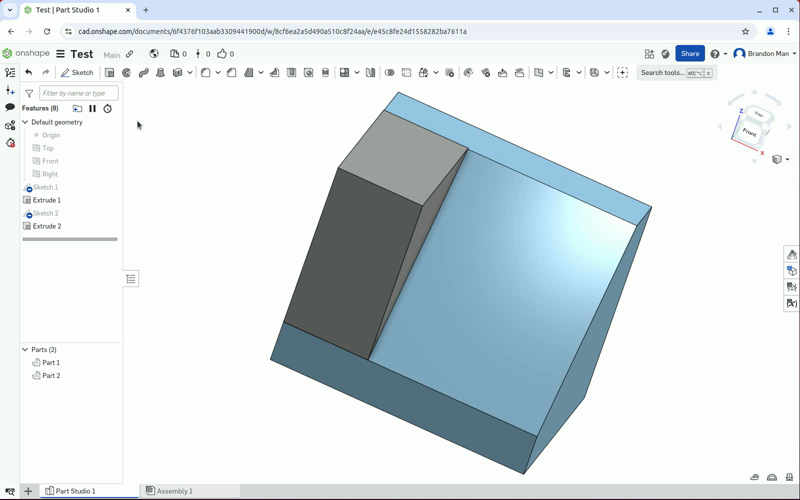
key(down, 2)
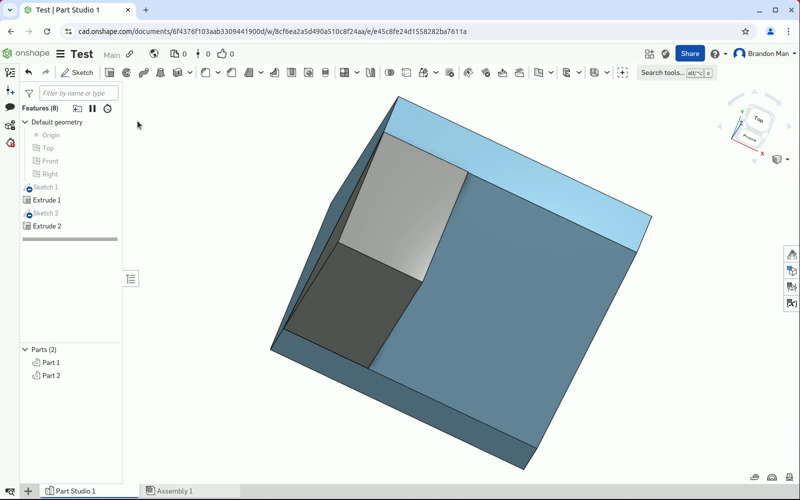
key(up, 2)
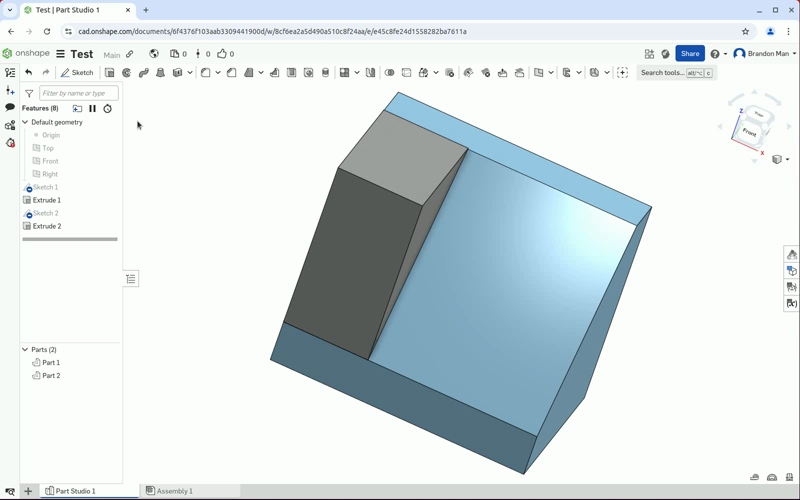
key(left, 2)
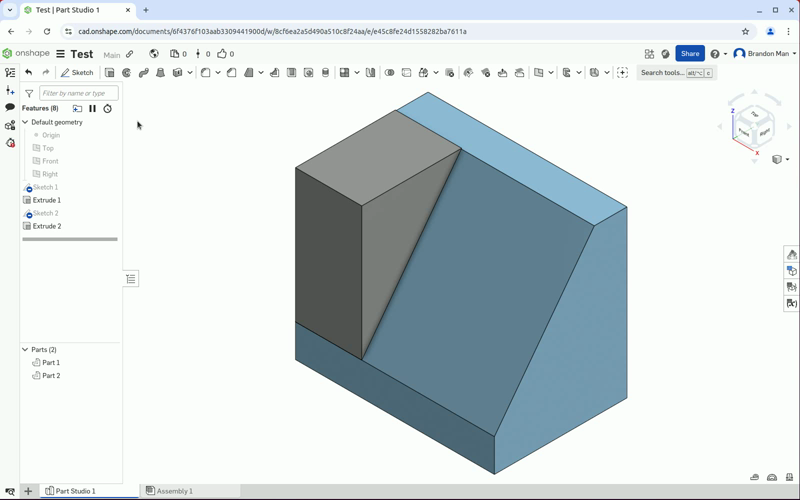
mouse_move(73, 189)
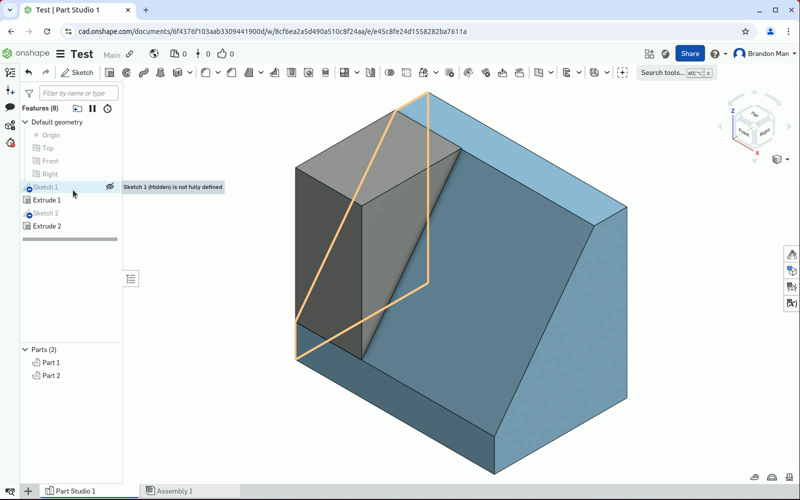
click(73, 189)